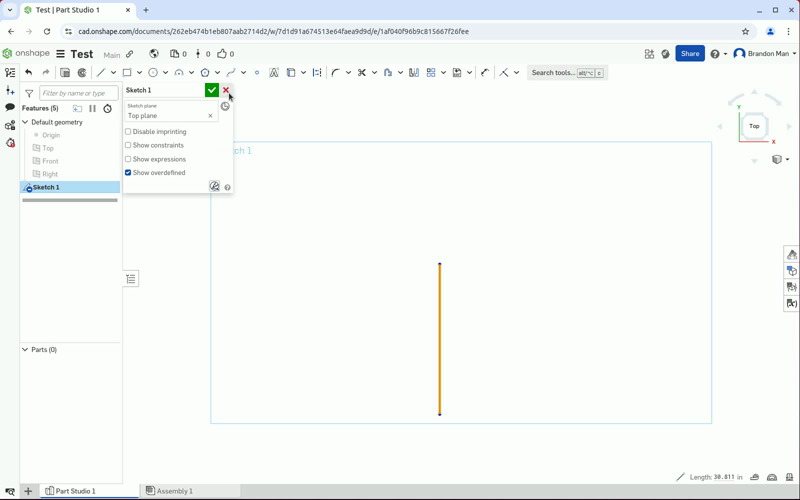
key(shift+h)
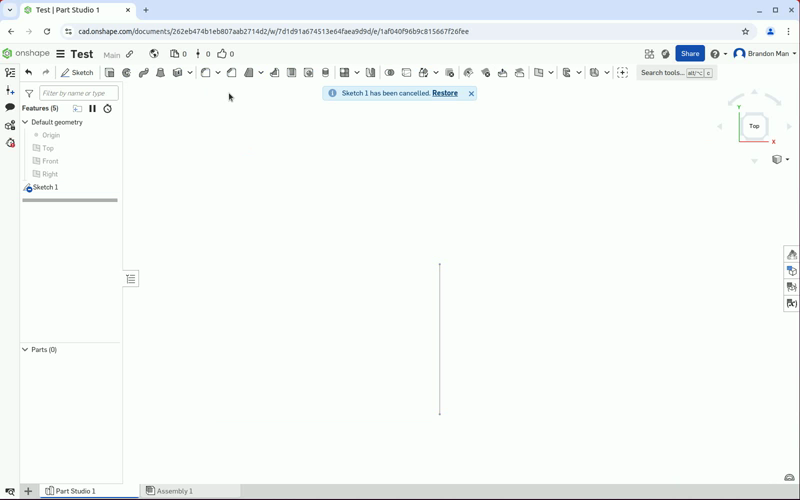
key(shift+s)
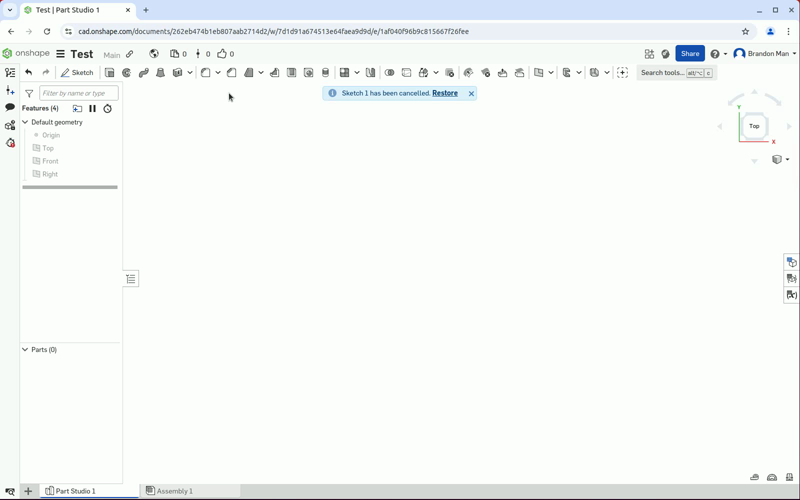
mouse_move(73, 150)
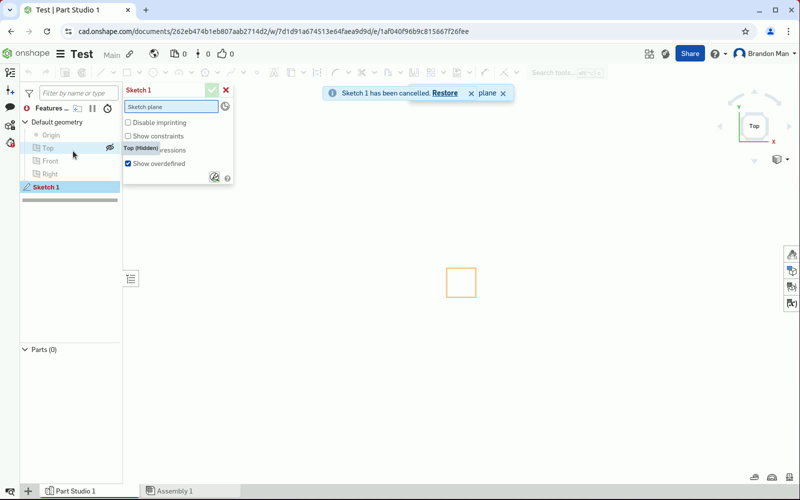
click(73, 150)
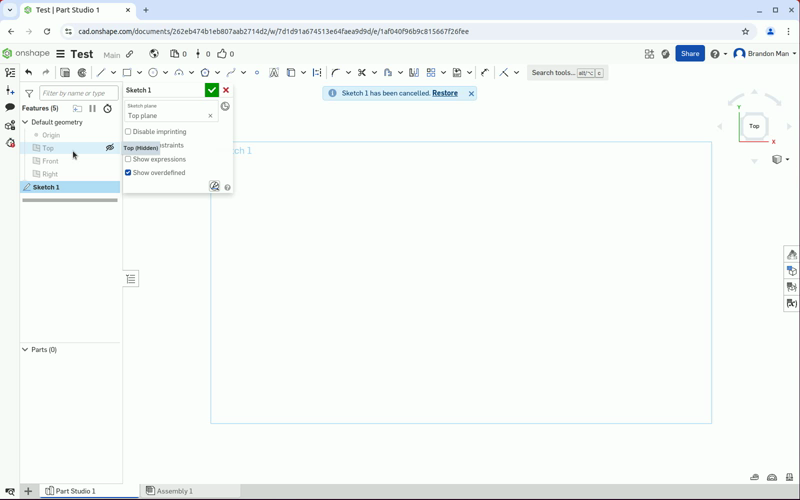
mouse_move(73, 352)
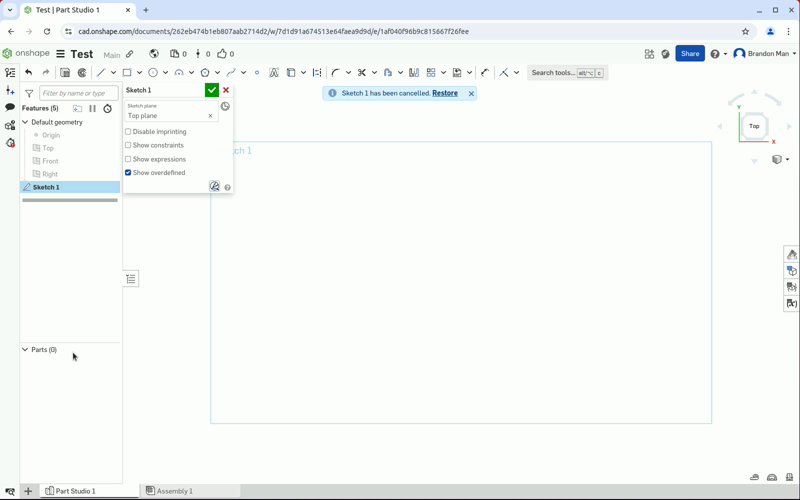
key(y)
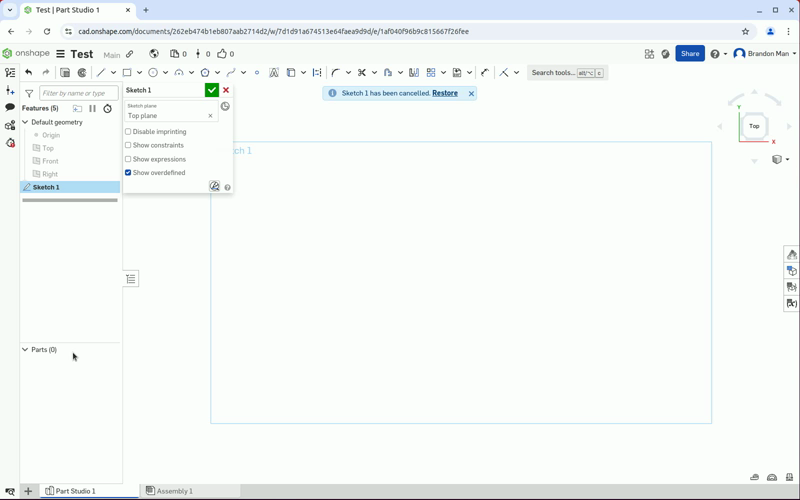
key(l)
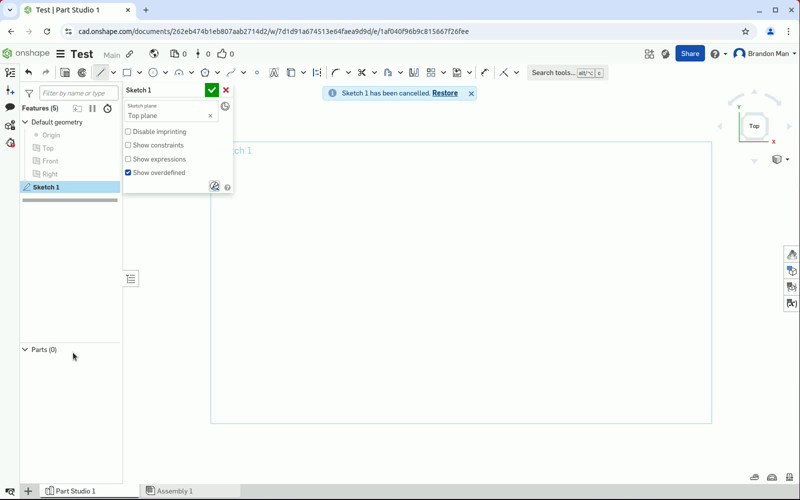
key_down(shift)
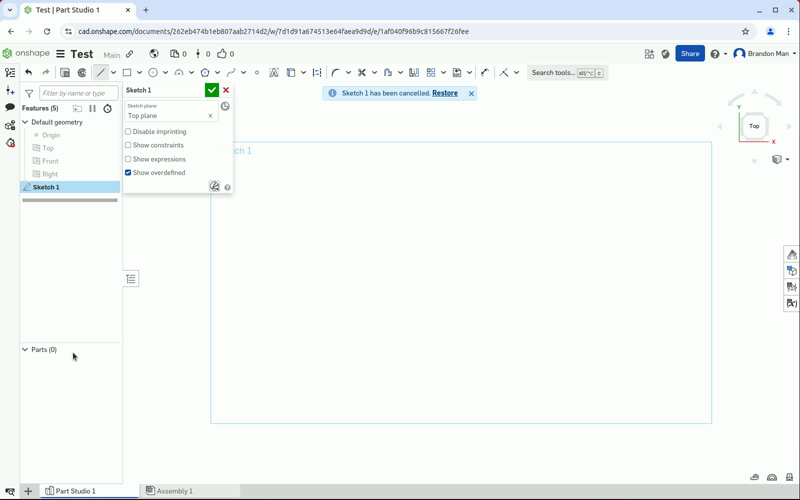
mouse_move(460, 282)
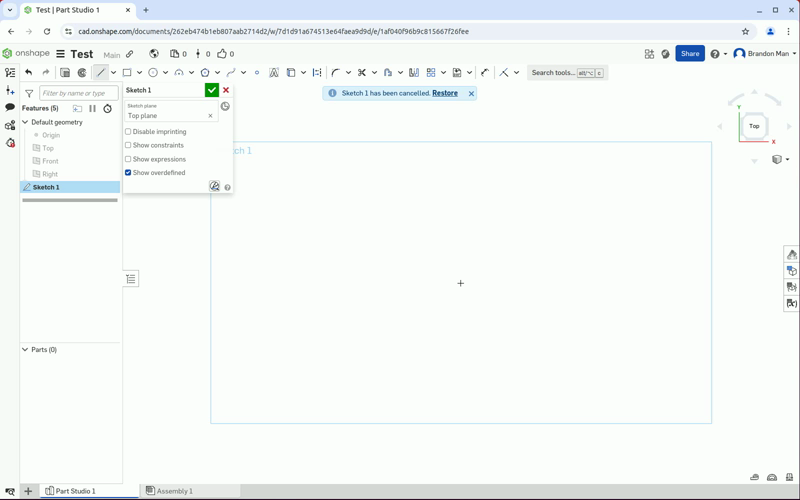
click(460, 282)
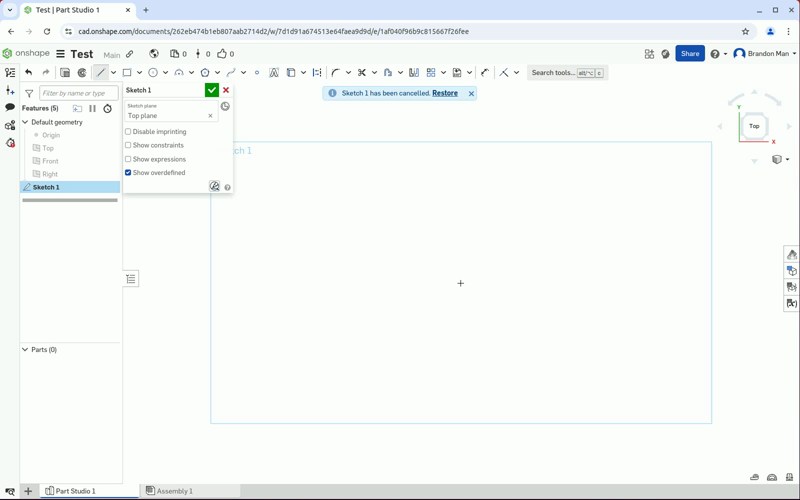
key_up(shift)
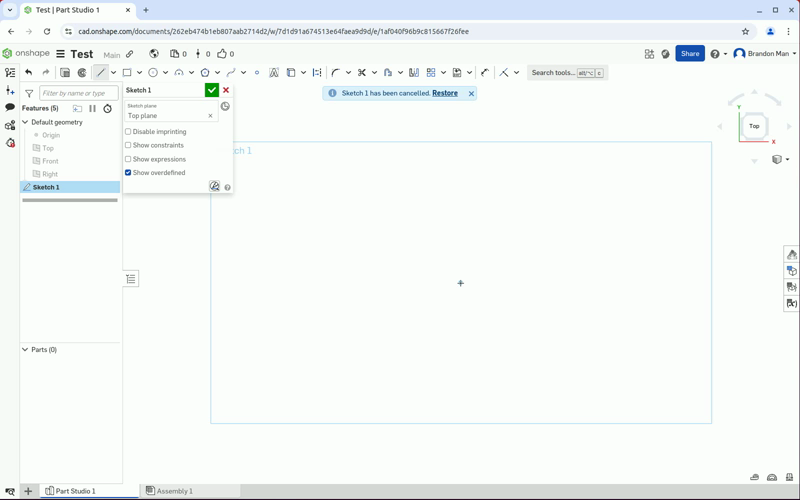
key_down(shift)
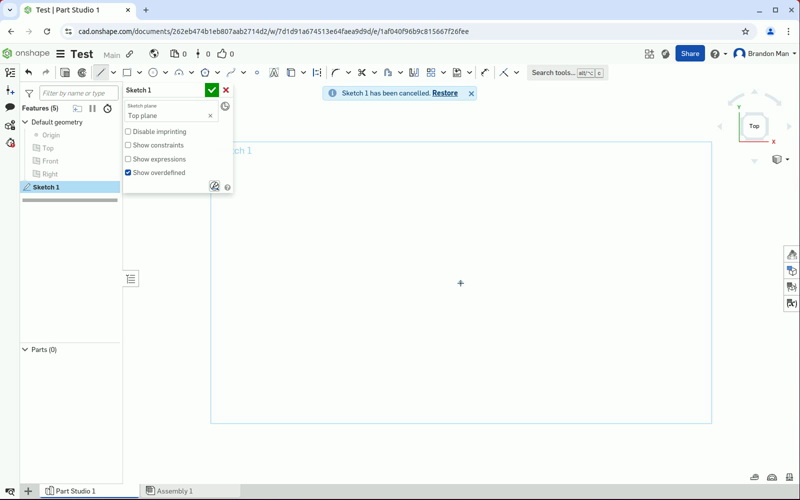
mouse_move(535, 282)
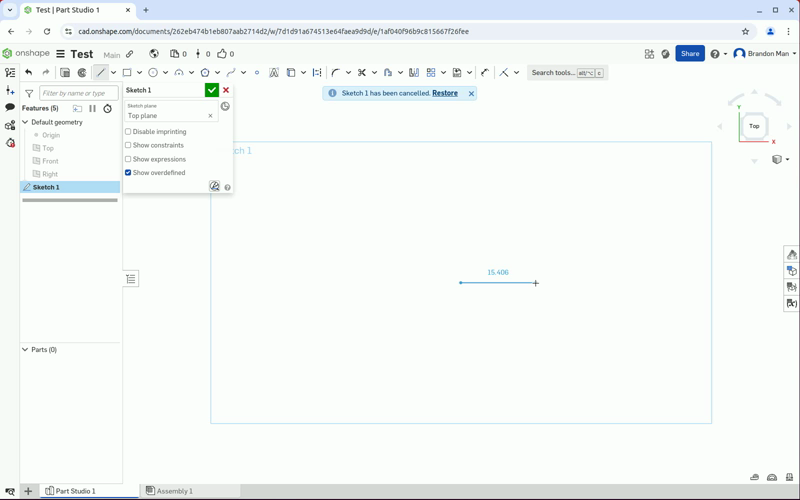
click(535, 282)
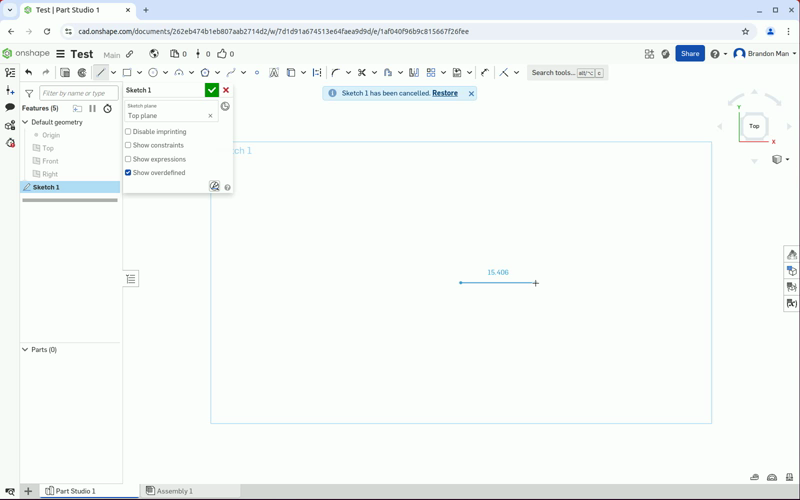
key_up(shift)
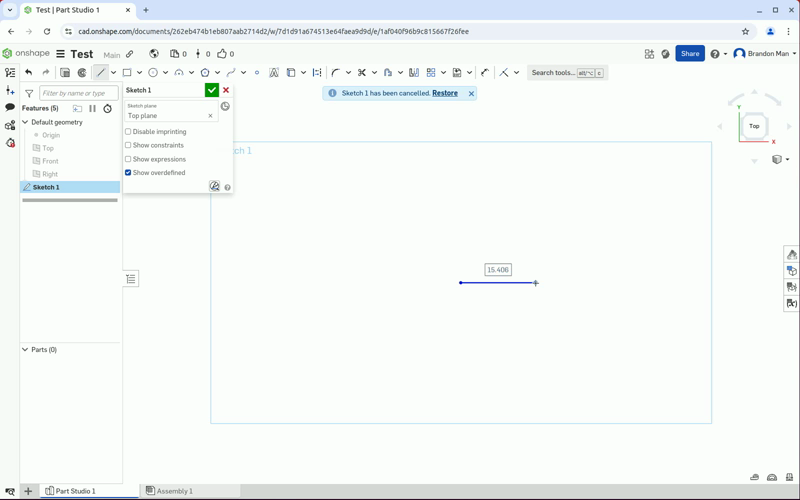
key_down(shift)
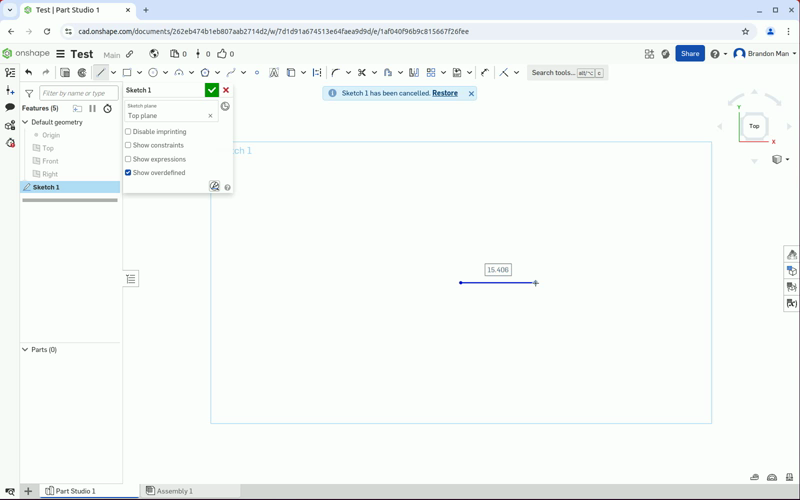
mouse_move(535, 170)
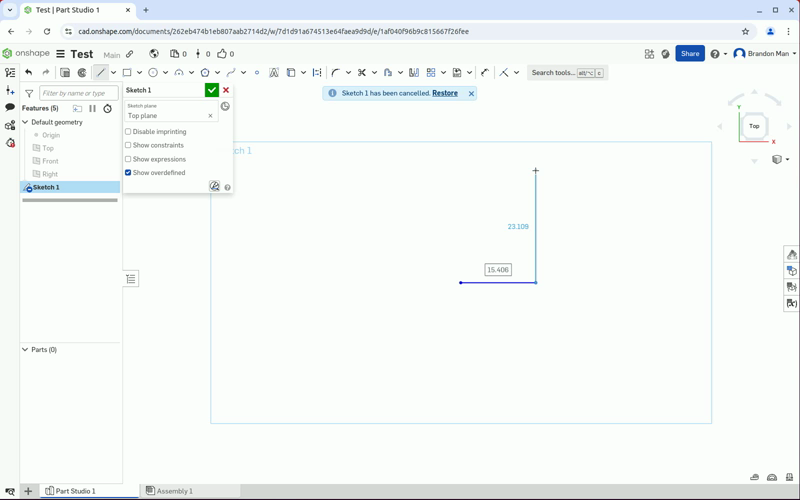
click(535, 170)
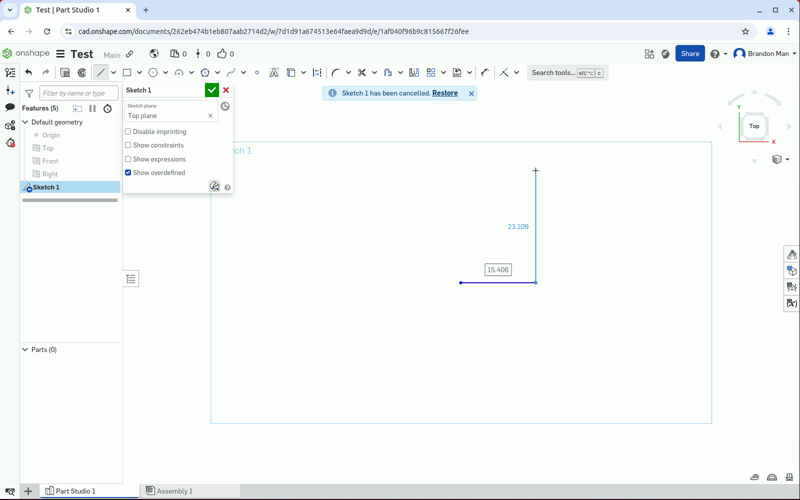
key_up(shift)
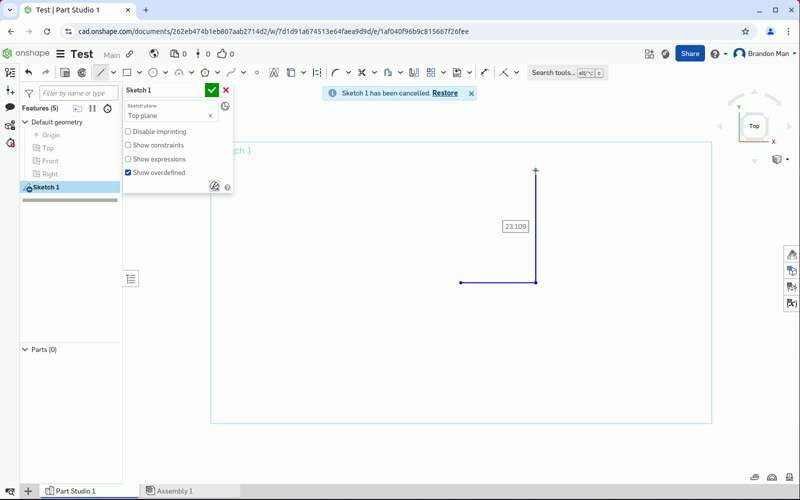
key_down(shift)
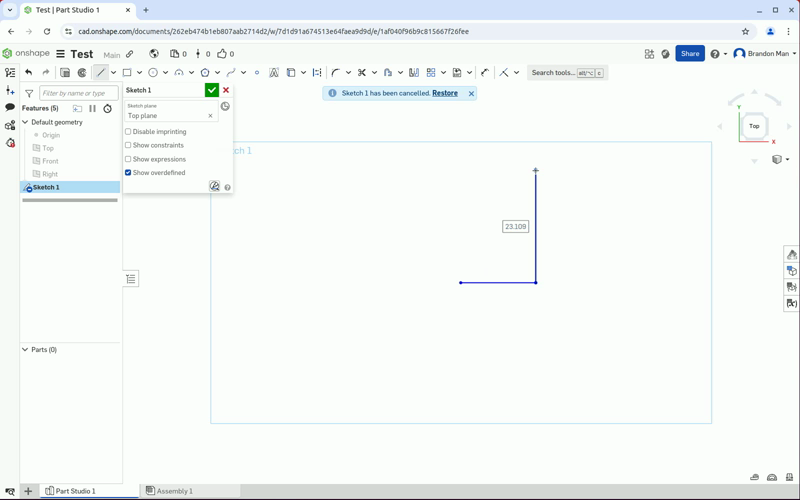
mouse_move(460, 170)
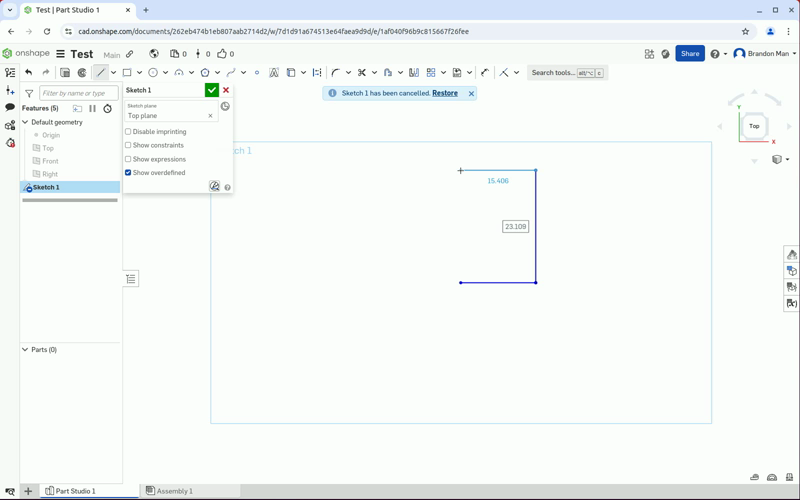
click(460, 170)
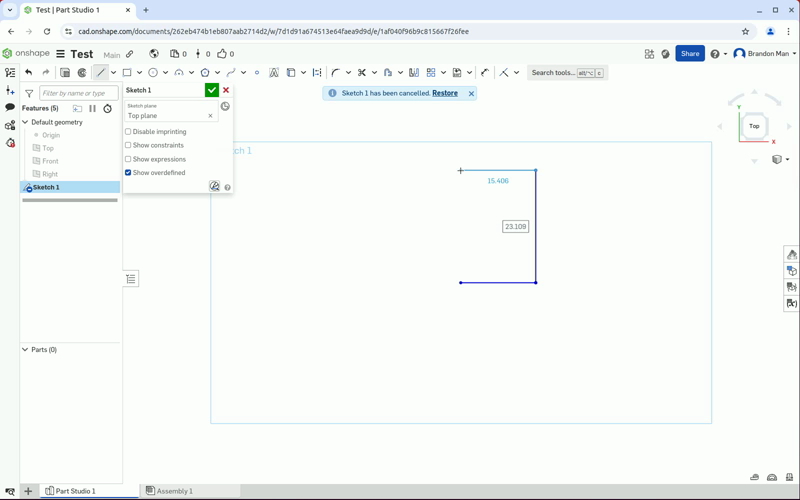
key_up(shift)
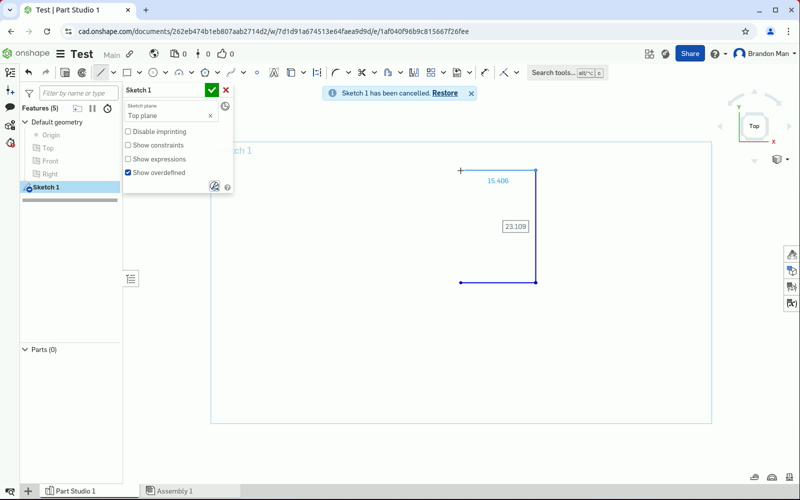
key_down(shift)
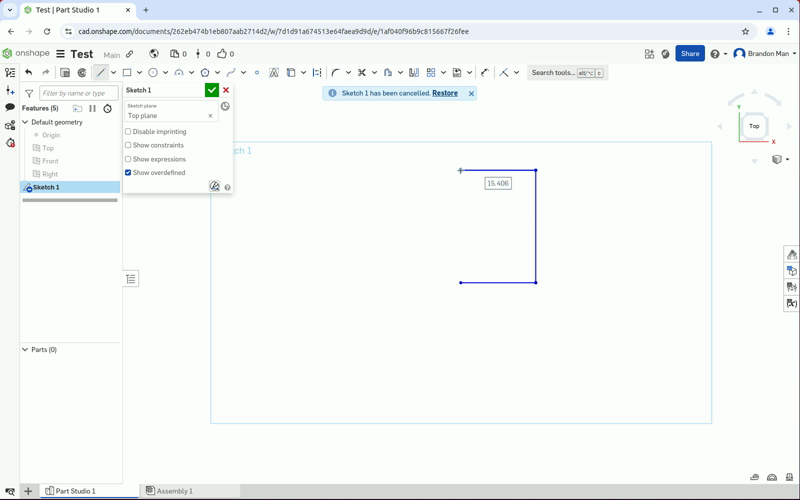
mouse_move(460, 282)
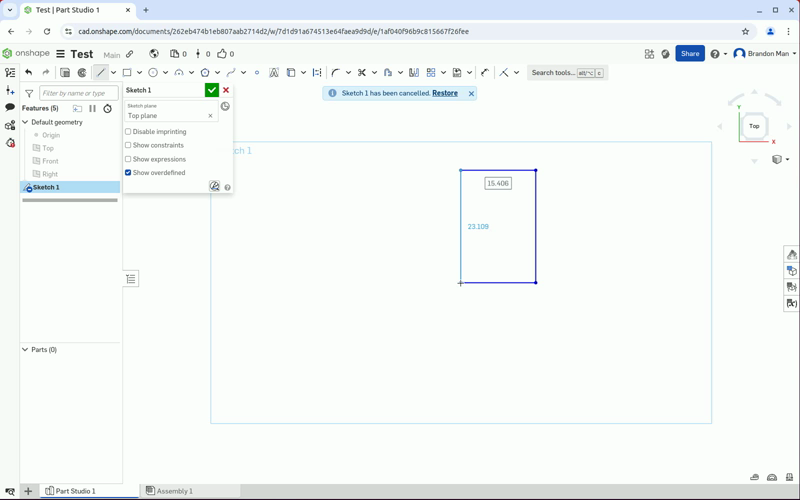
key_up(shift)
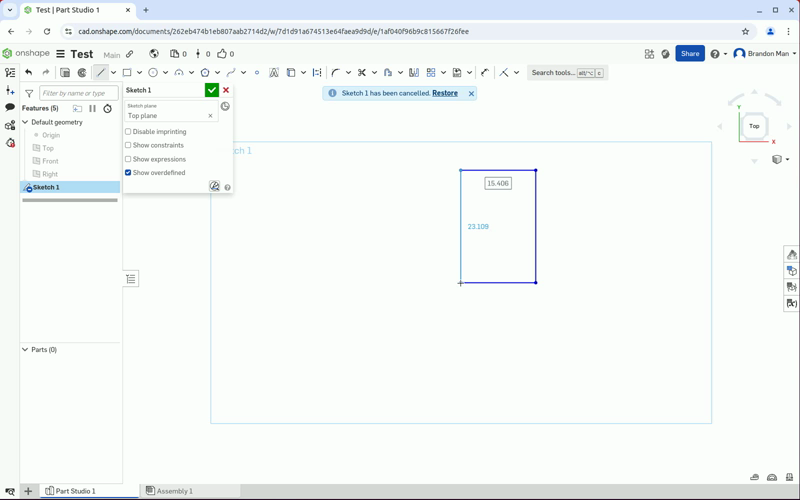
click(460, 282)
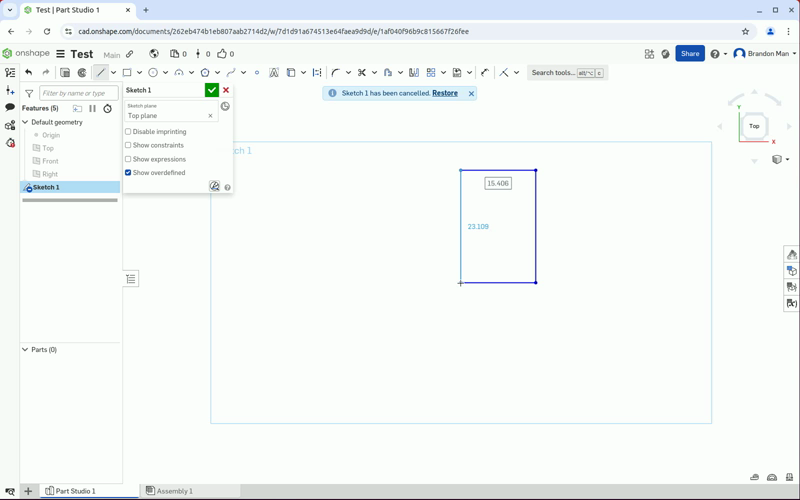
key(esc)
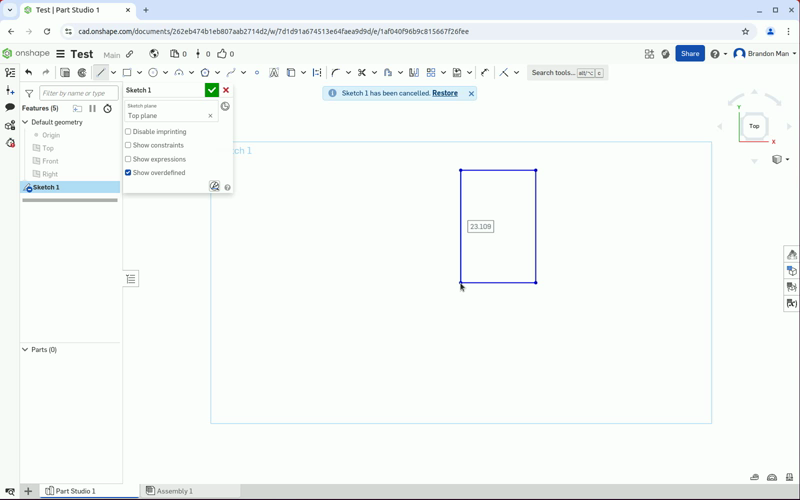
mouse_move(490, 230)
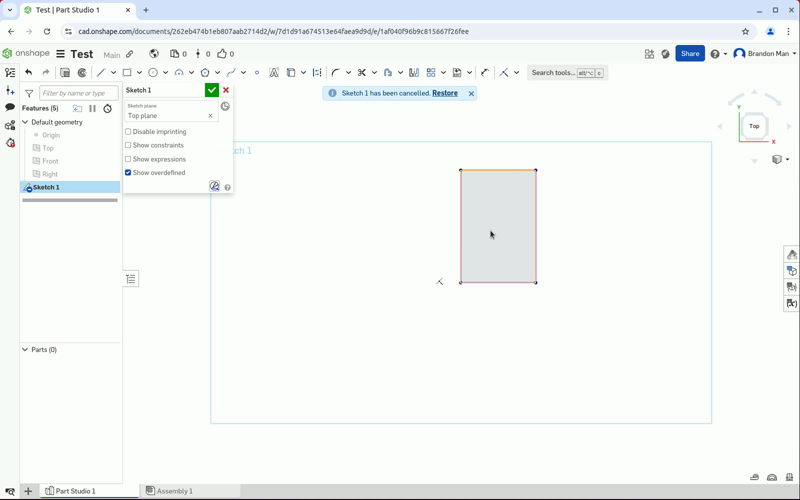
click(490, 230)
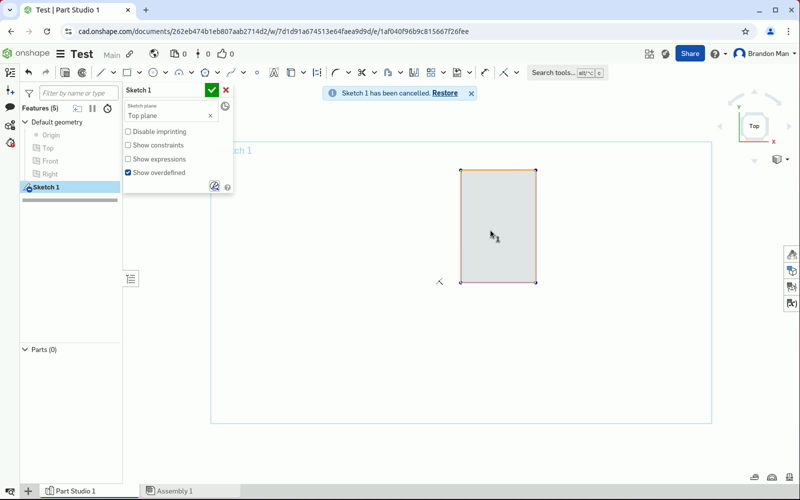
mouse_move(73, 352)
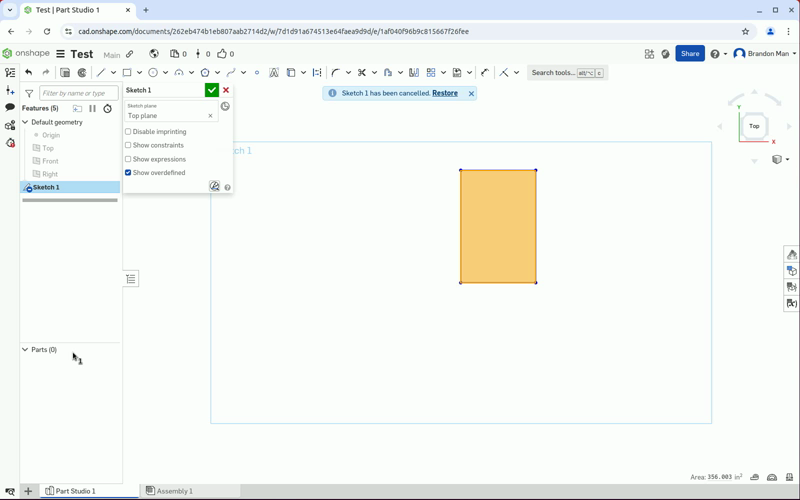
key(shift+y)
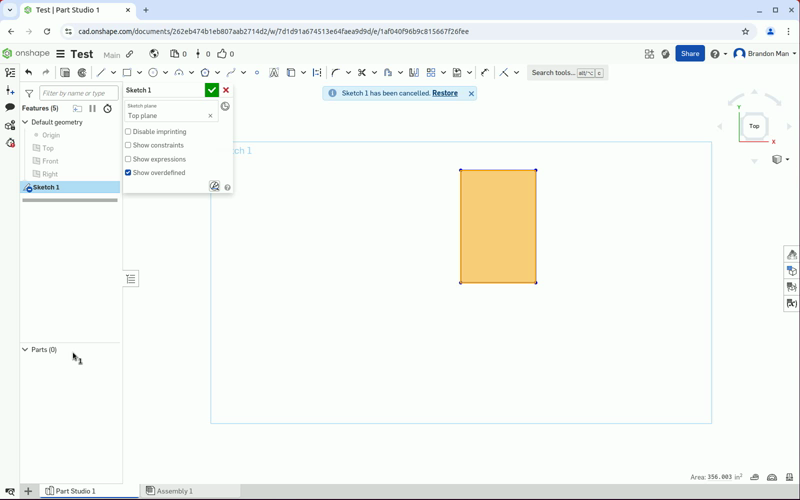
key(shift+e)
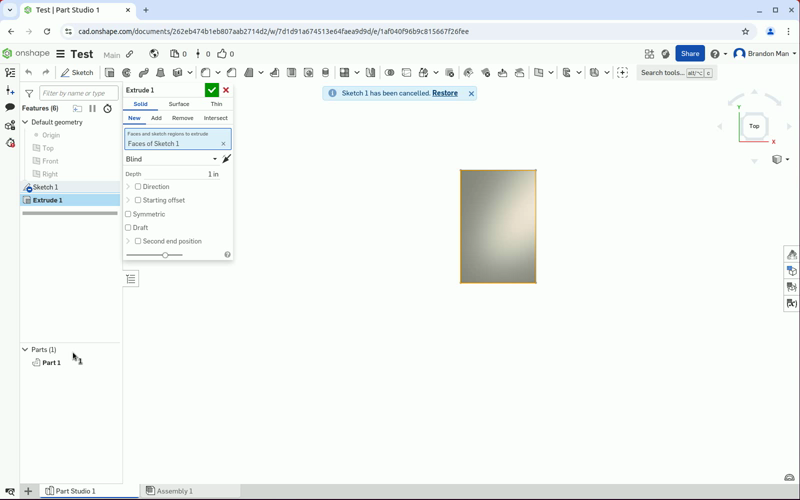
mouse_move(143, 106)
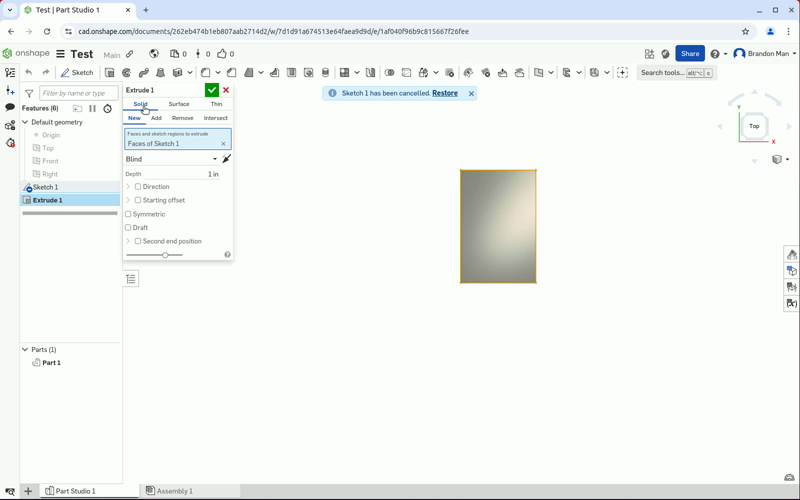
click(143, 106)
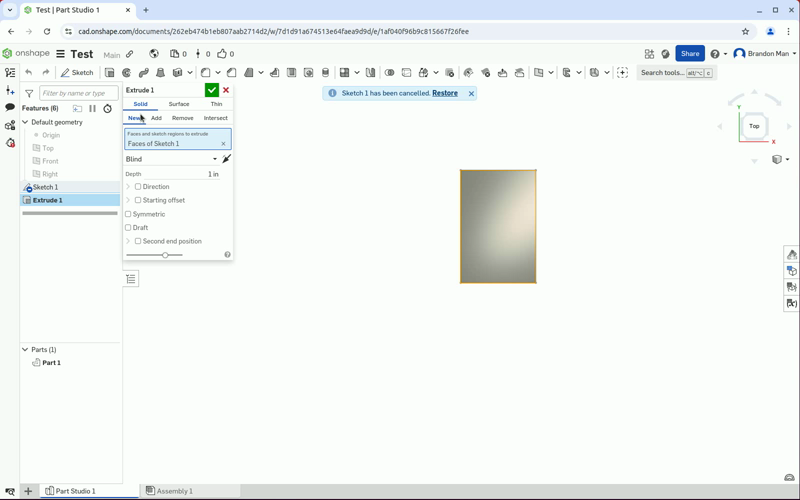
mouse_move(137, 120)
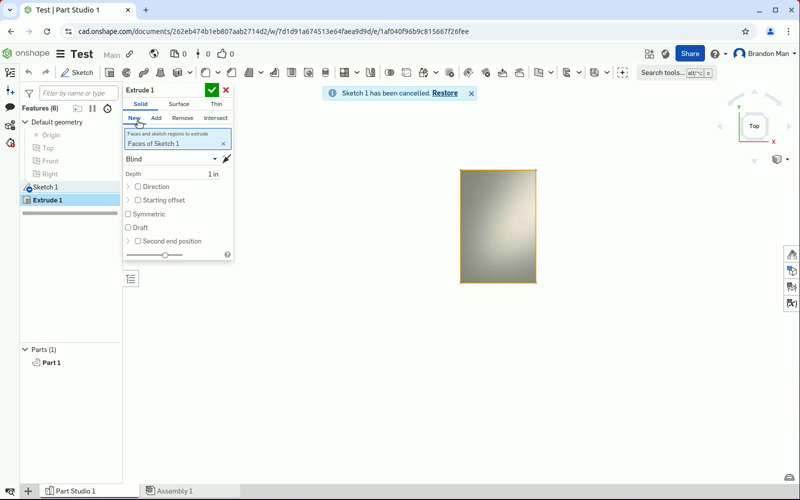
click(137, 120)
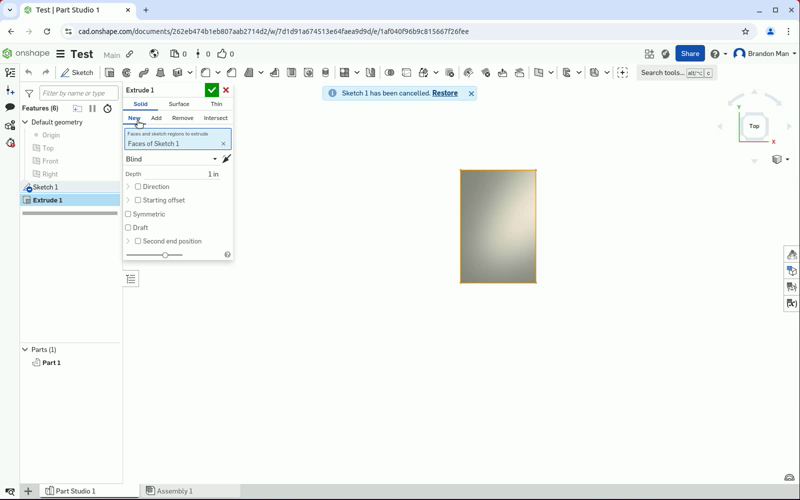
key(tab, 4)
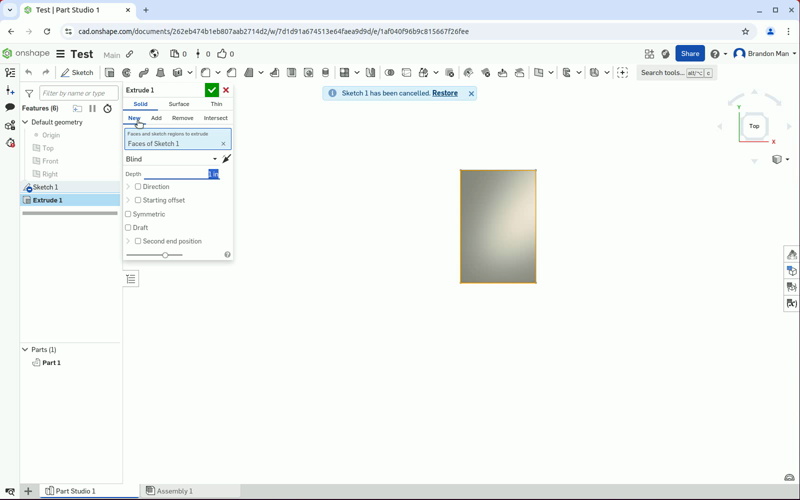
text(9.147)
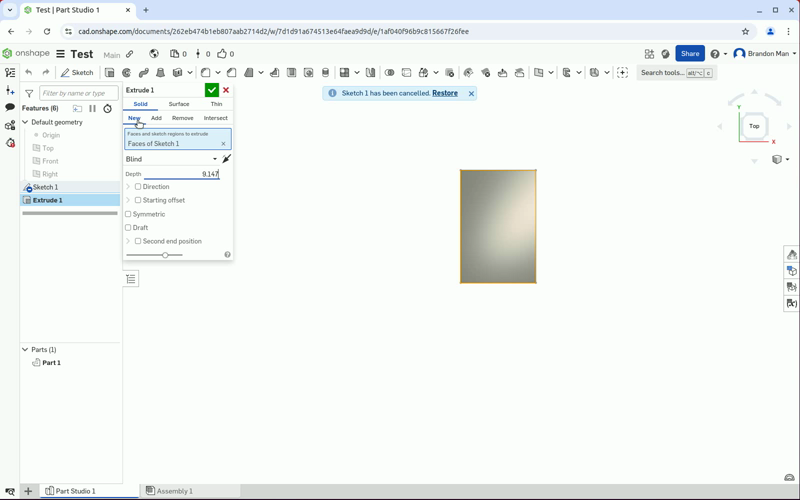
key(enter)
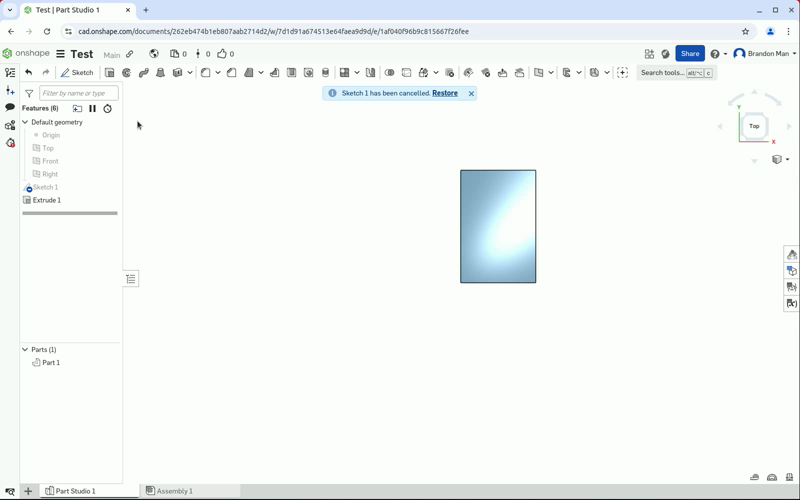
key(shift+h)
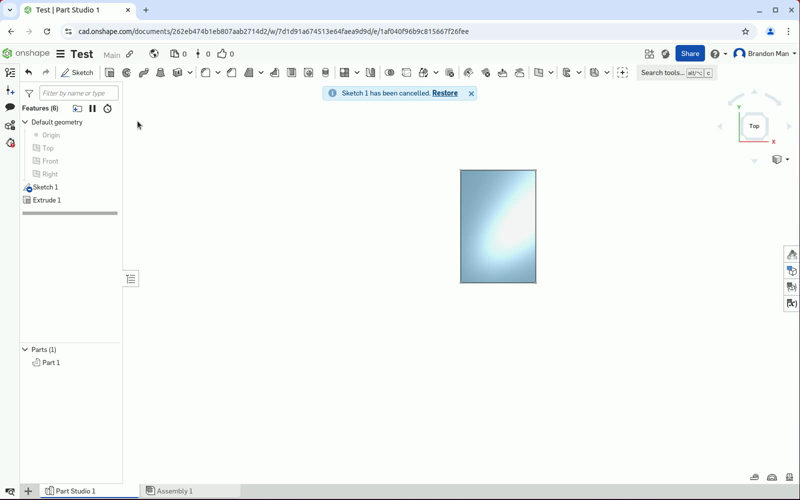
key(shift+h)
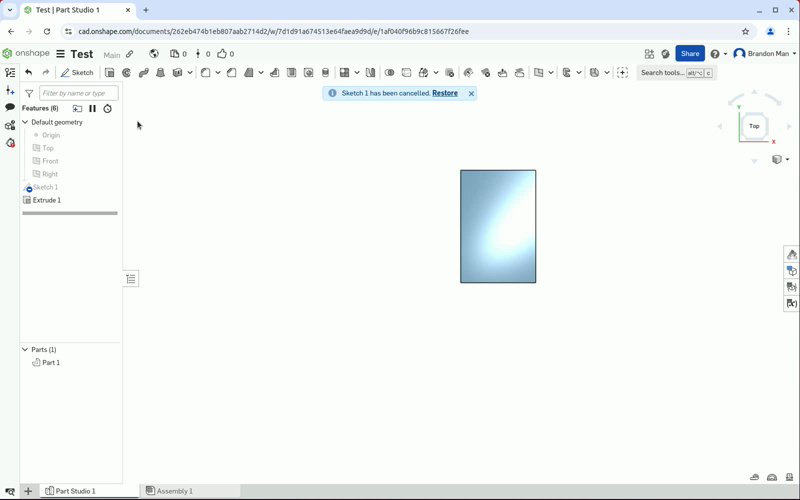
mouse_move(73, 189)
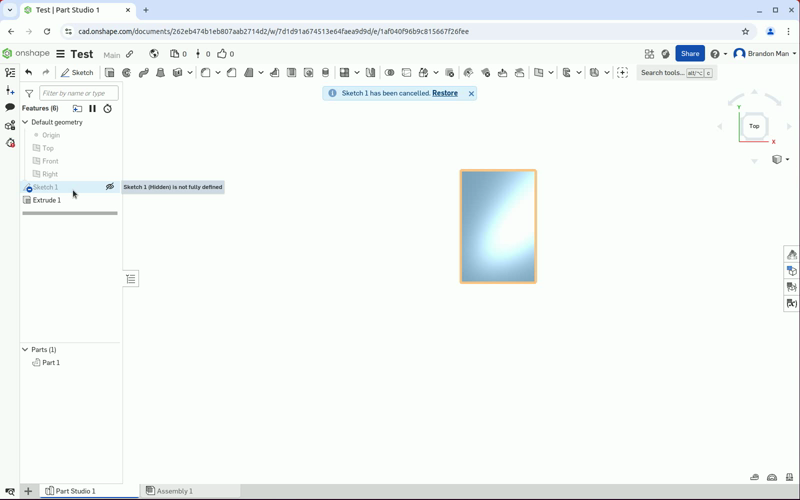
click(73, 189)
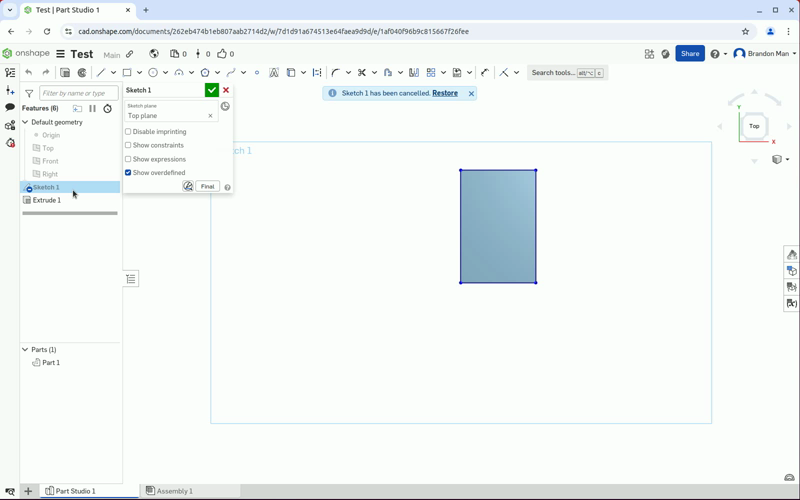
mouse_move(229, 92)
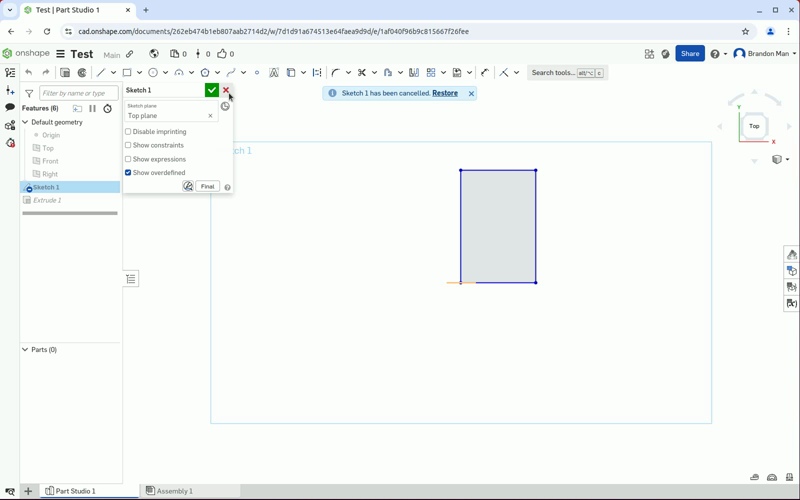
click(229, 92)
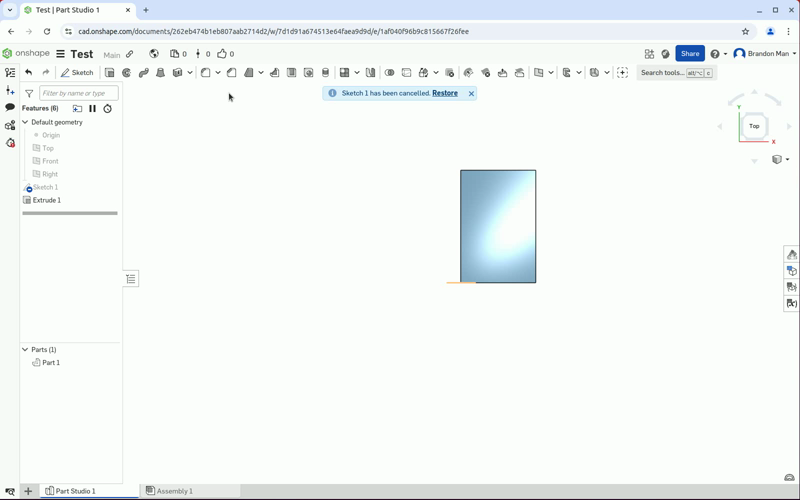
mouse_move(541, 75)
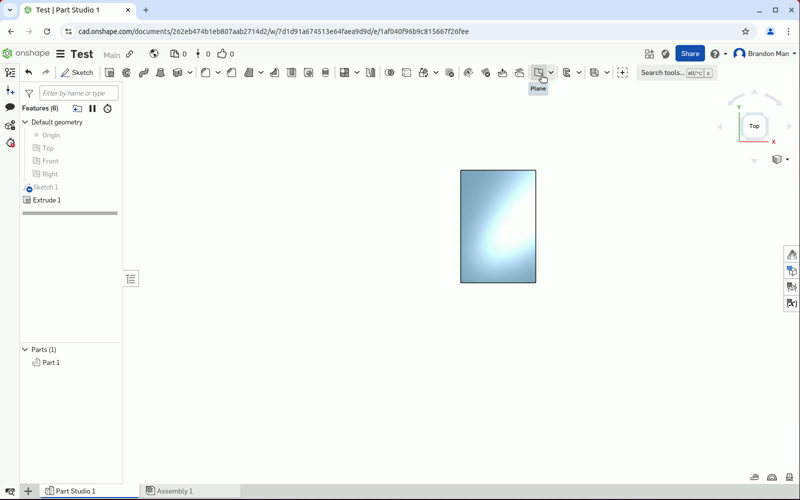
click(541, 75)
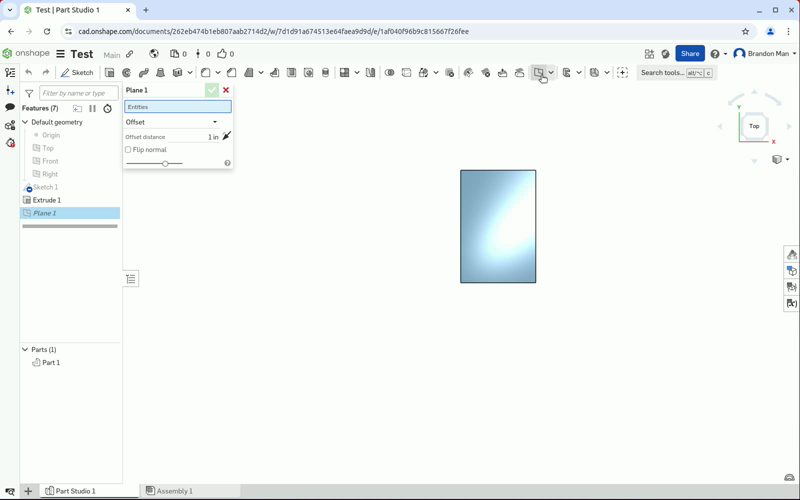
mouse_move(73, 150)
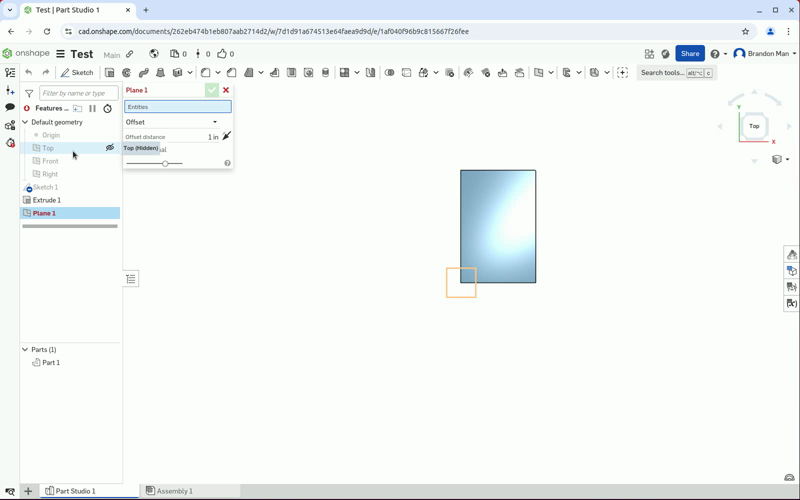
click(73, 150)
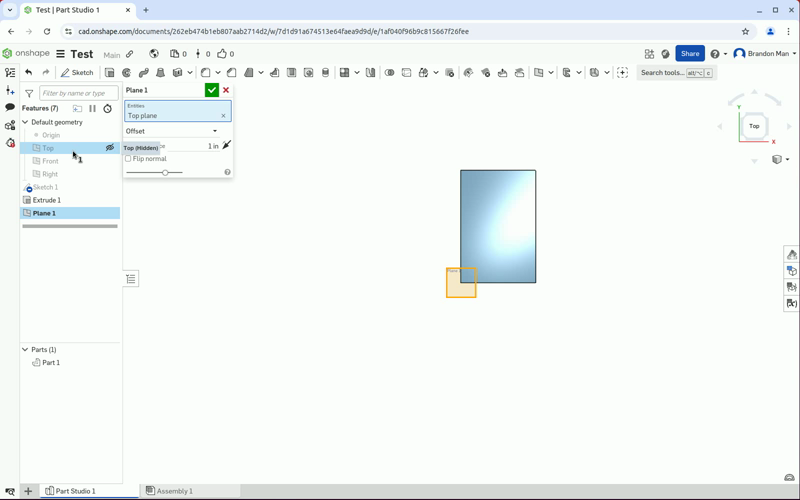
key(tab, 2)
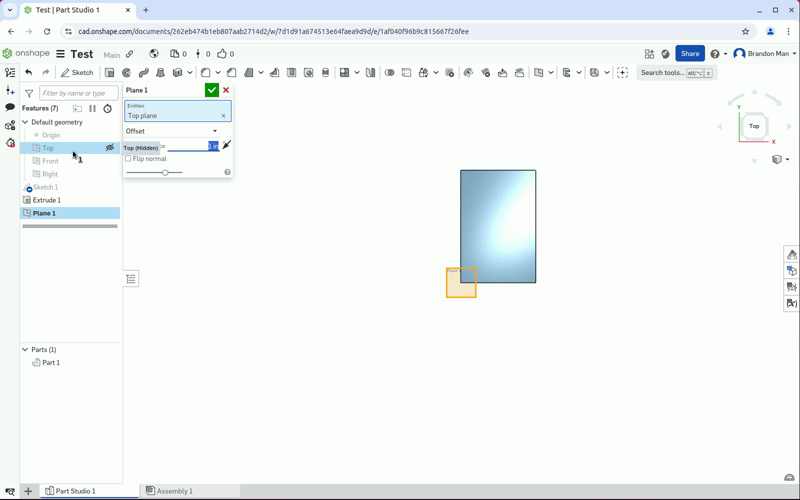
text(9.151)
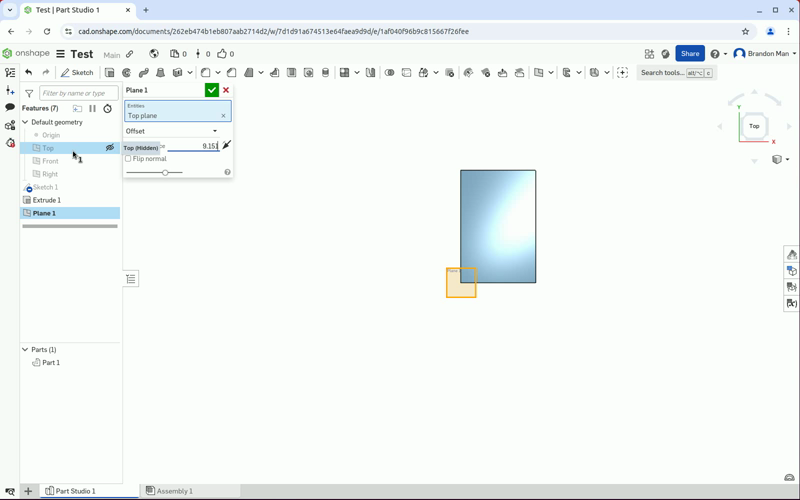
key(enter, 2)
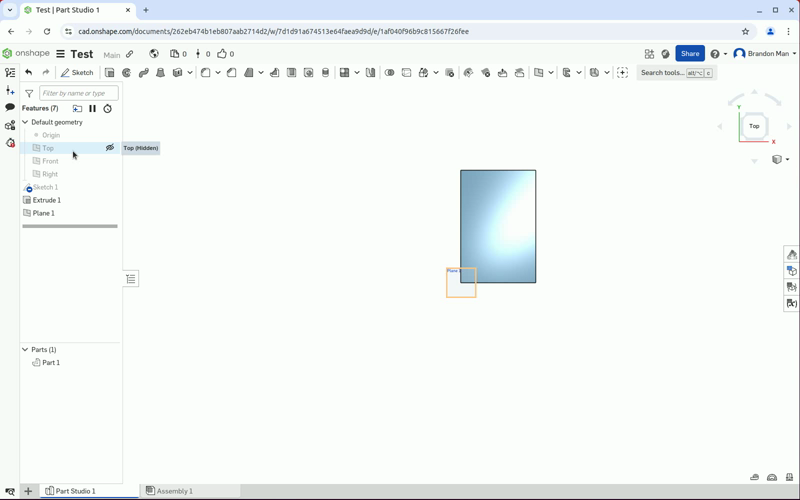
key(shift+s)
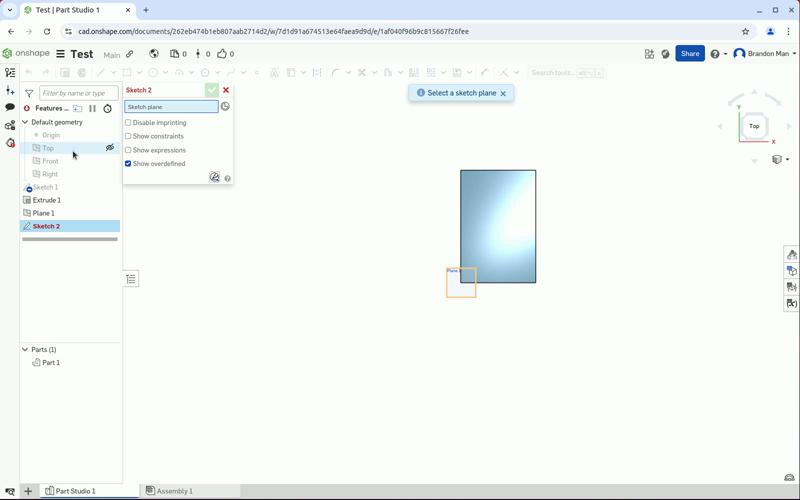
mouse_move(73, 215)
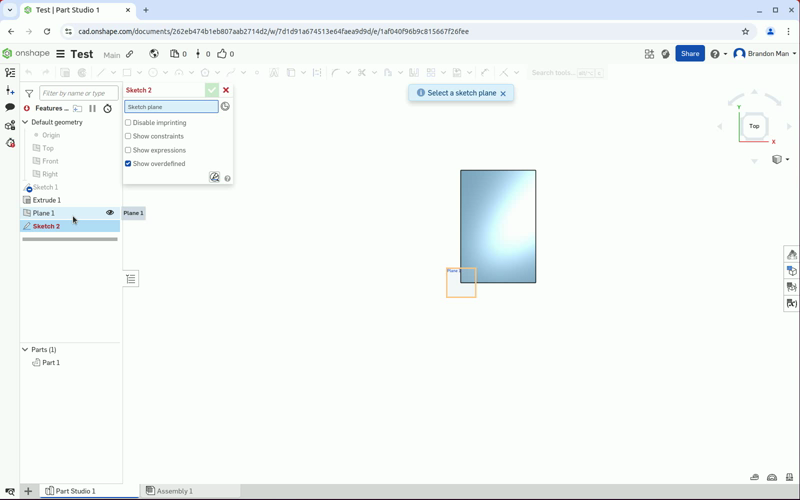
click(73, 215)
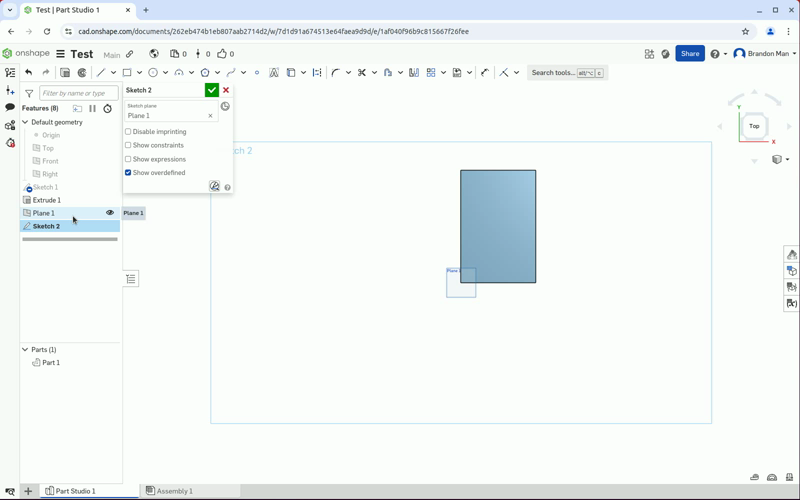
mouse_move(73, 352)
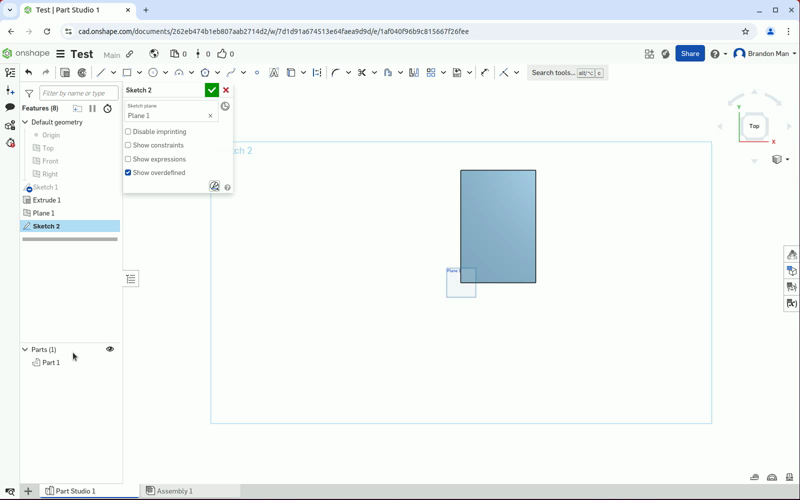
key(y)
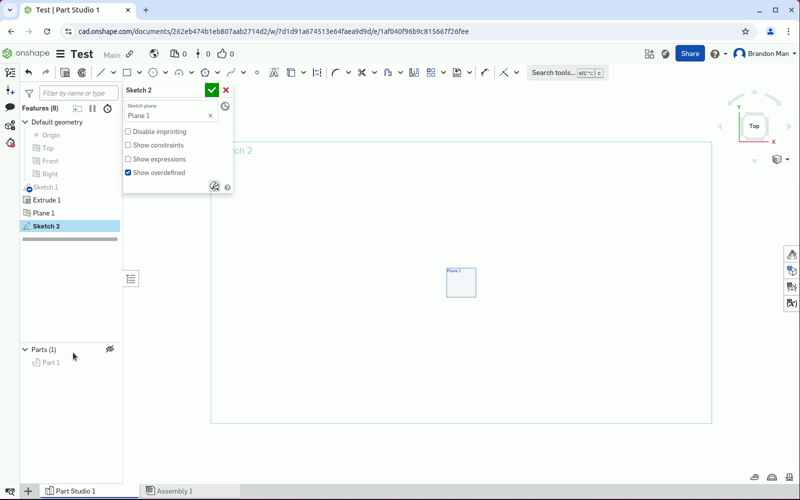
key(l)
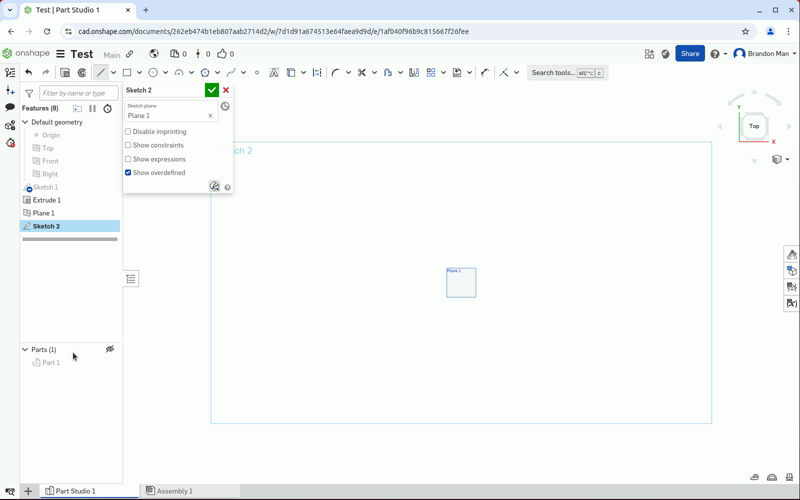
key_down(shift)
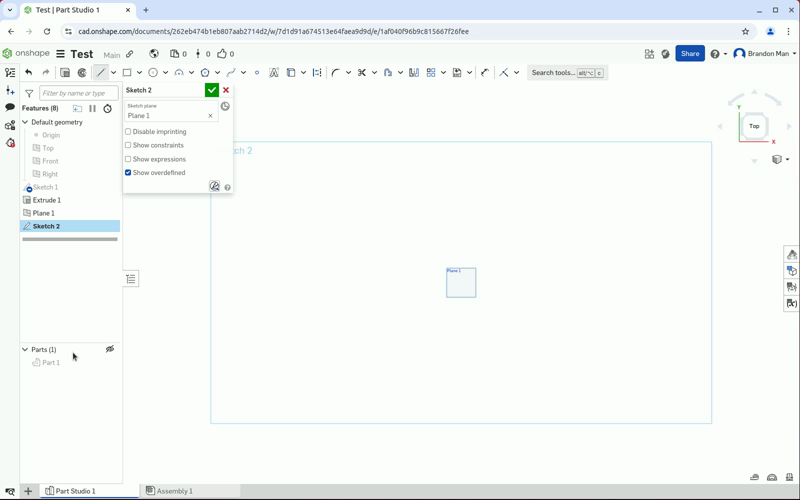
mouse_move(460, 282)
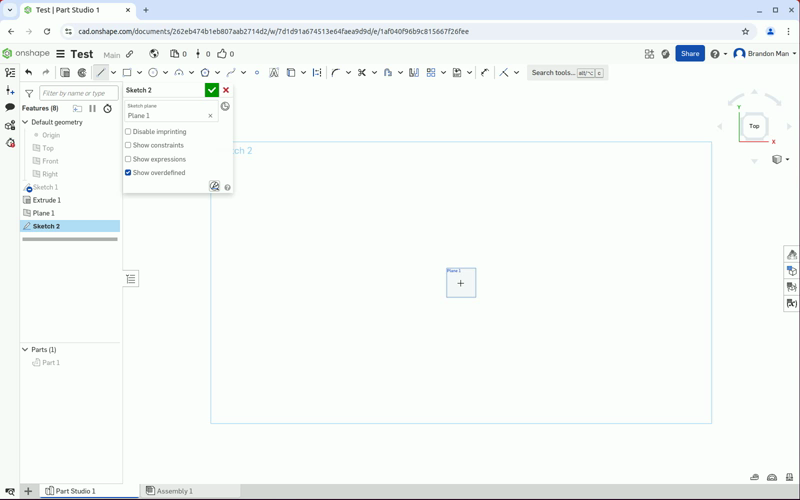
click(460, 282)
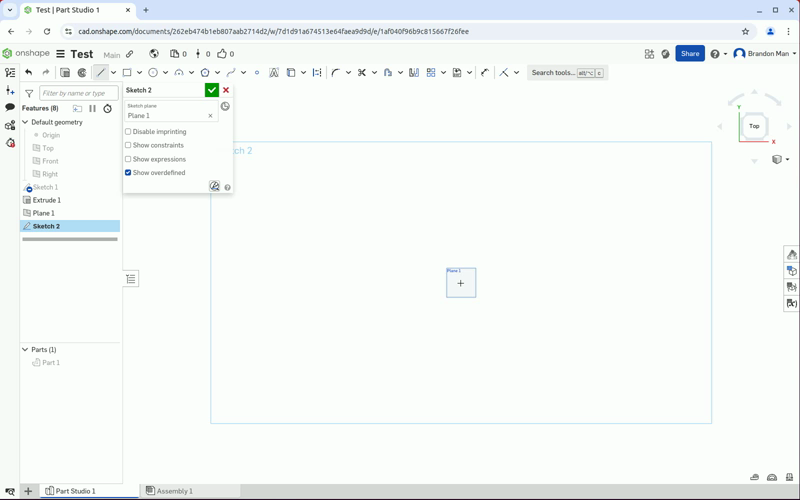
key_up(shift)
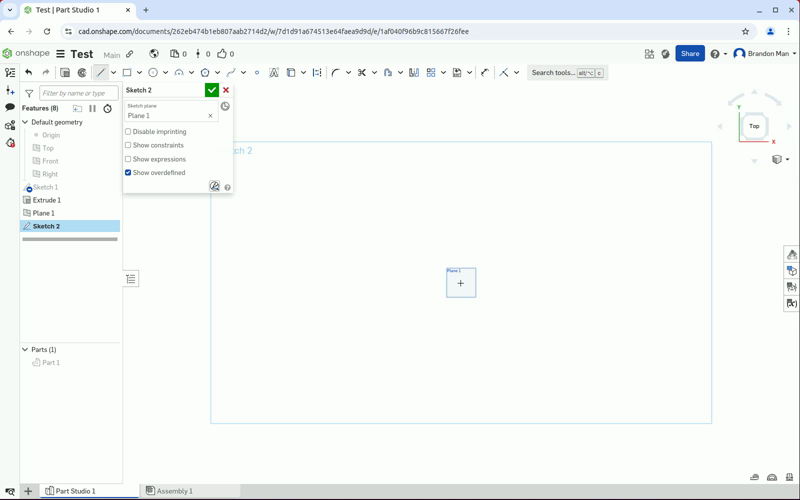
key_down(shift)
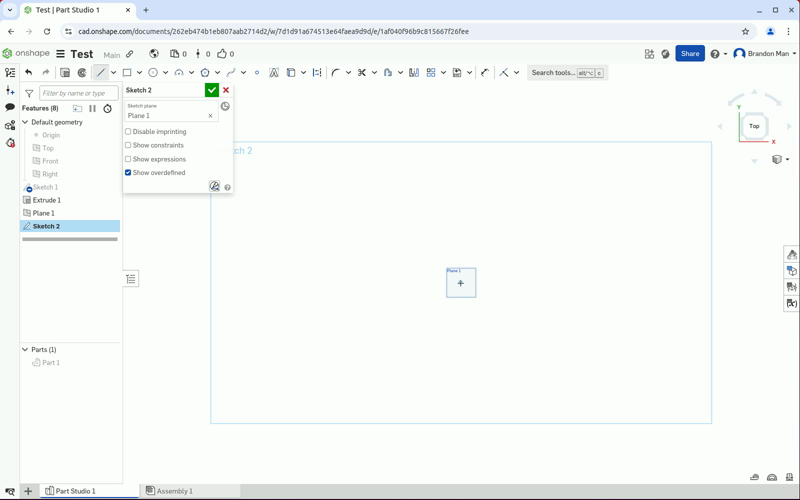
mouse_move(490, 282)
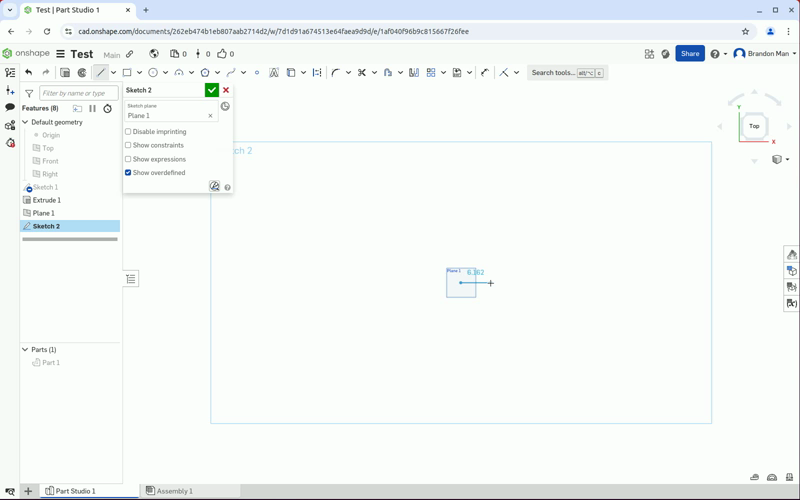
mouse_move(483, 282)
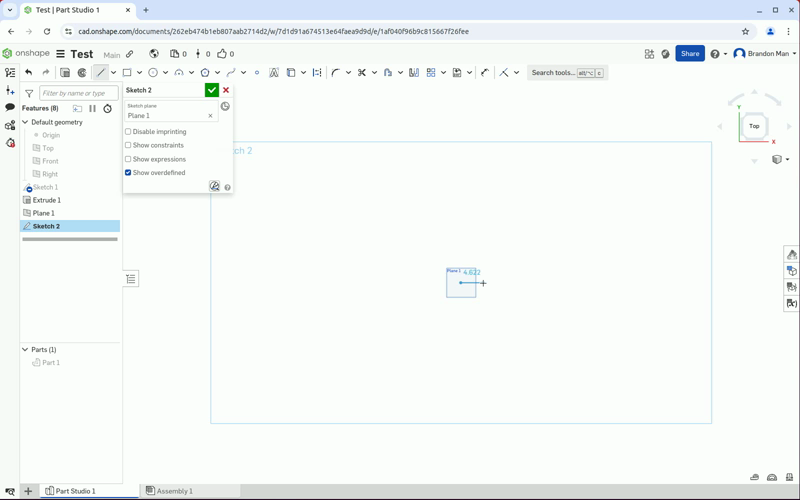
click(483, 282)
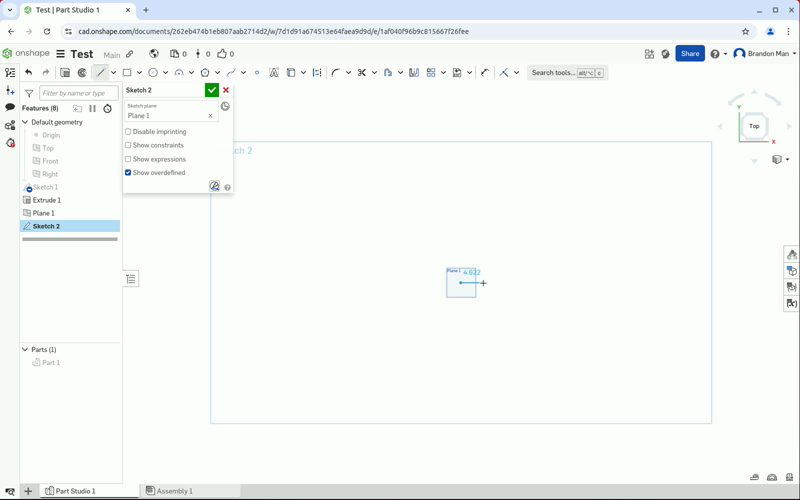
key_up(shift)
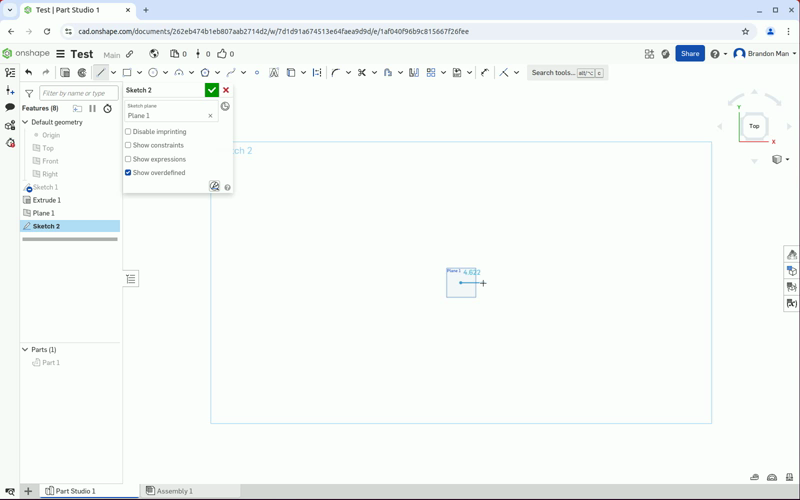
key_down(shift)
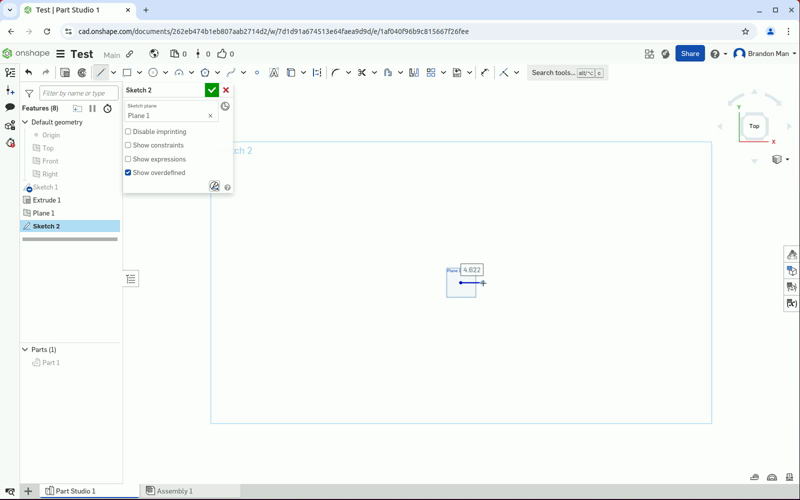
mouse_move(483, 170)
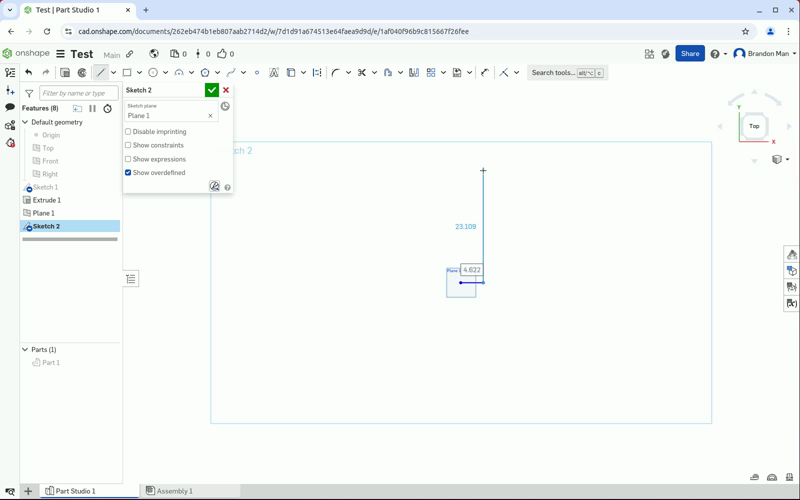
click(483, 170)
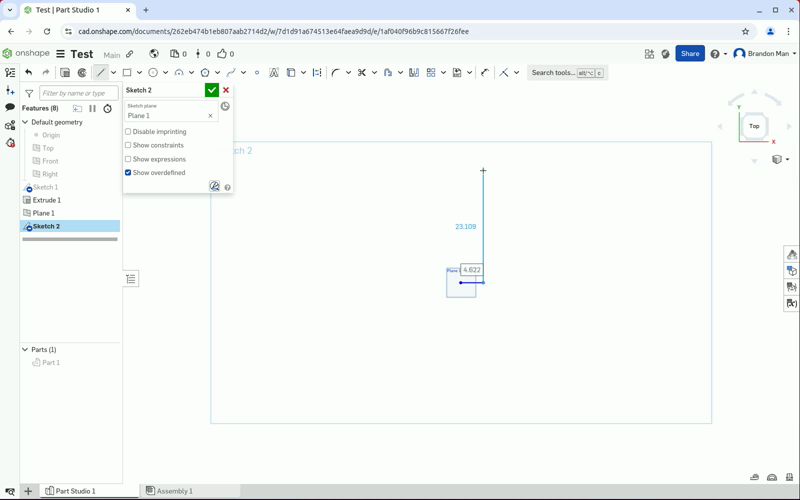
key_up(shift)
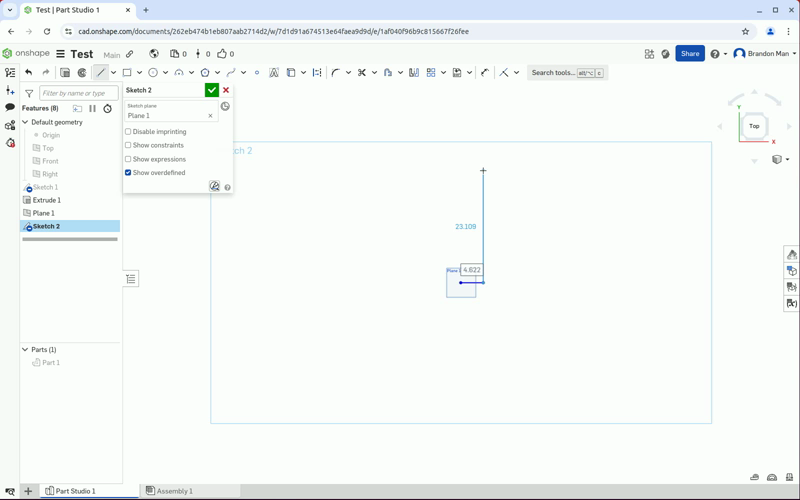
key_down(shift)
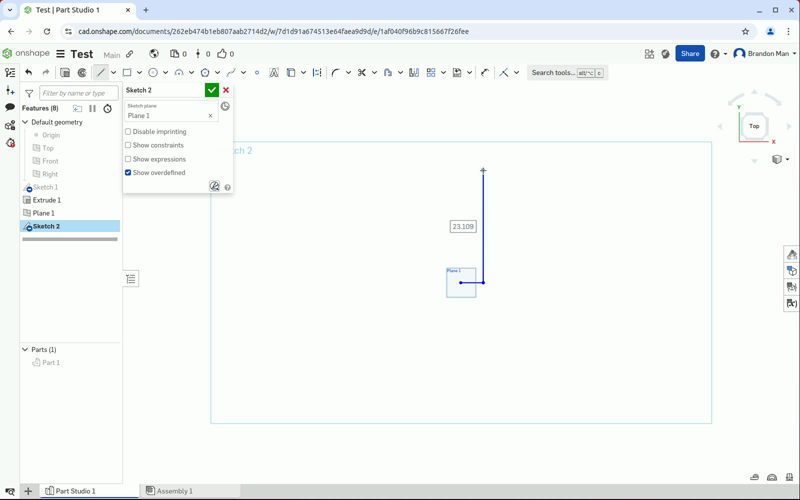
mouse_move(513, 170)
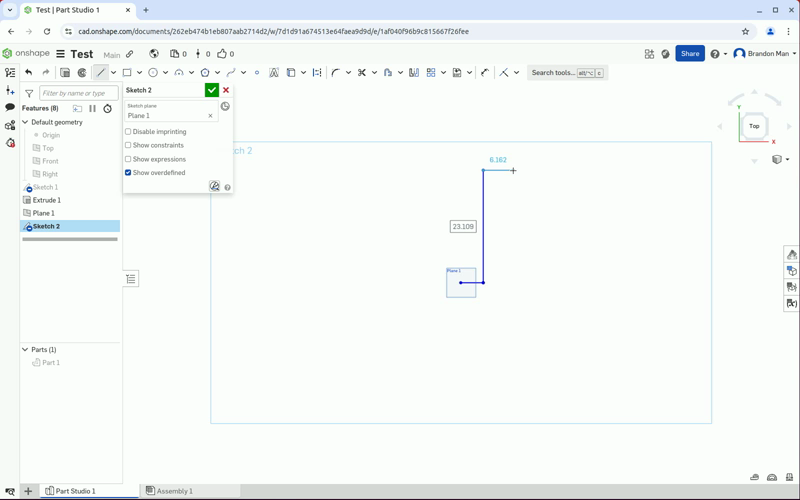
mouse_move(460, 170)
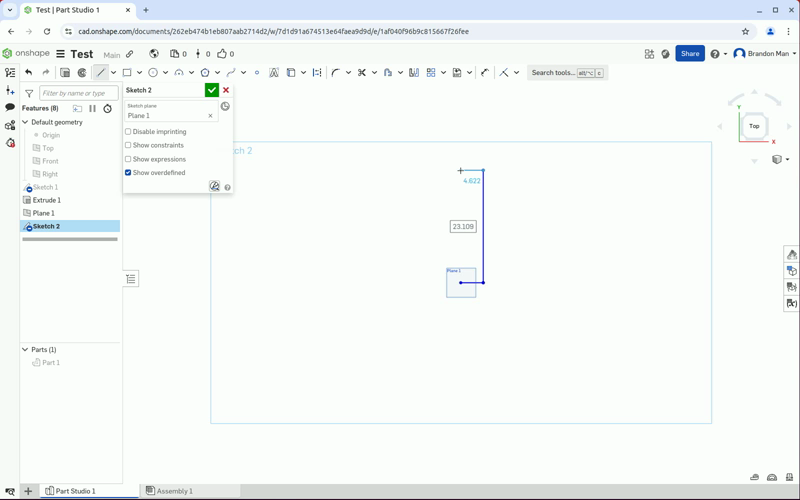
click(460, 170)
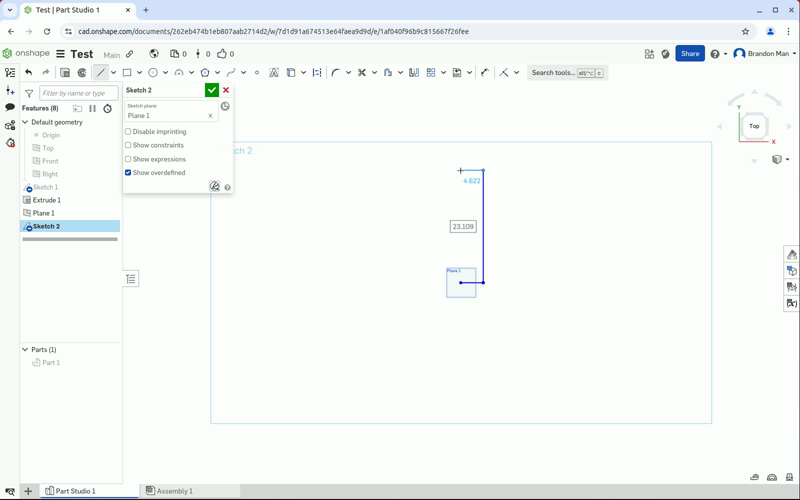
key_up(shift)
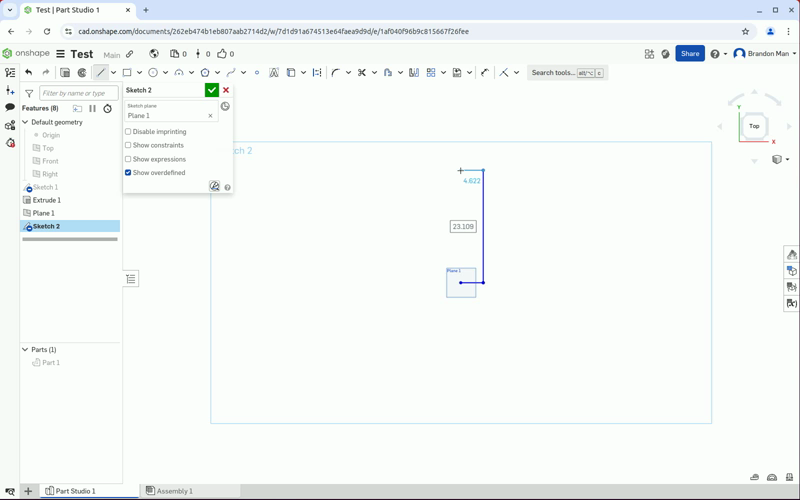
key_down(shift)
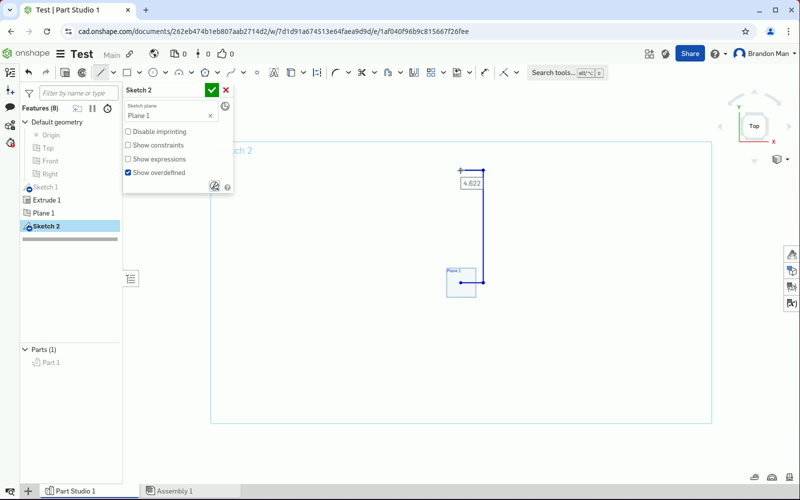
mouse_move(460, 282)
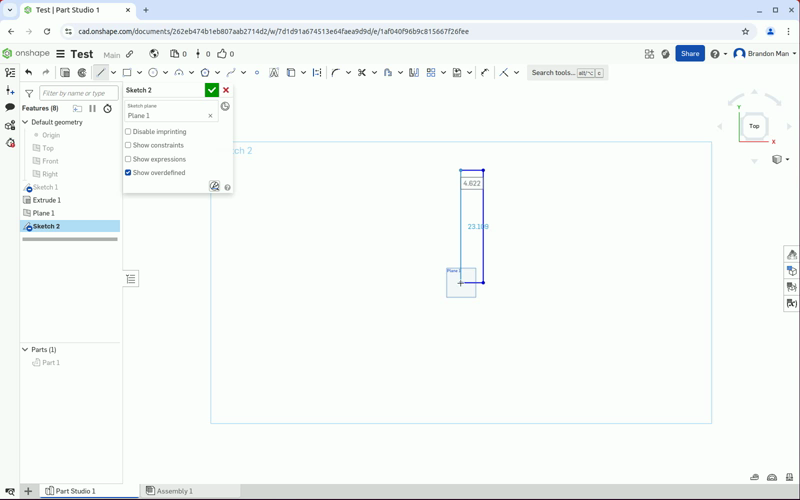
key_up(shift)
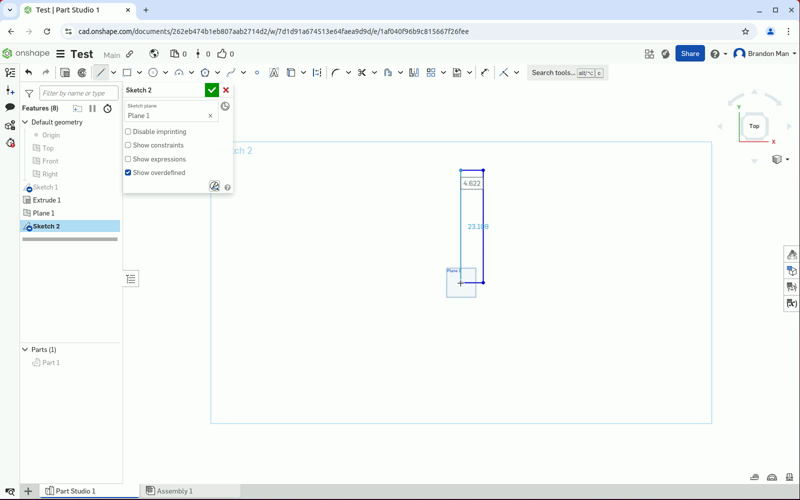
click(460, 282)
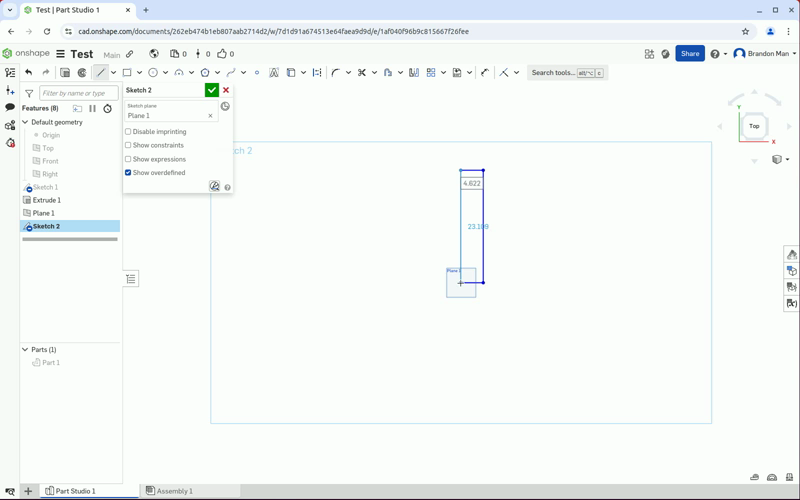
key(esc)
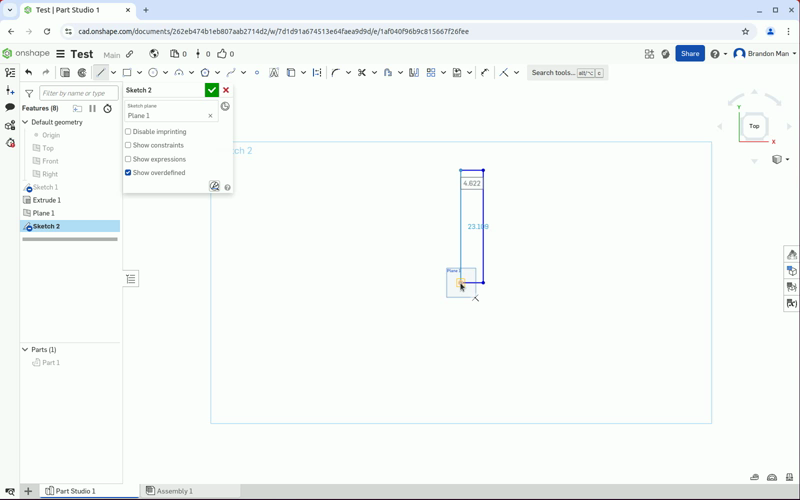
mouse_move(476, 213)
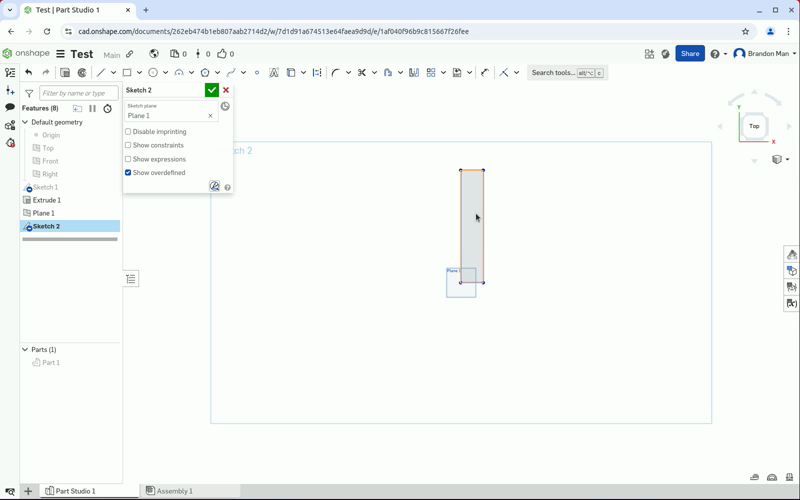
click(476, 213)
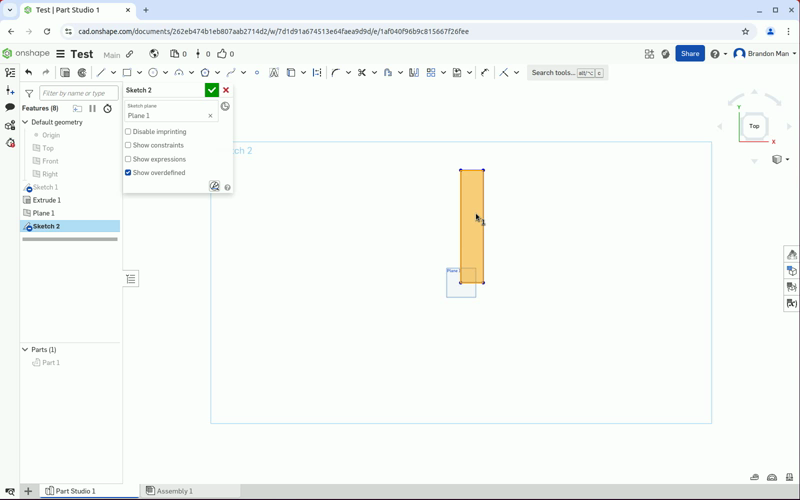
mouse_move(73, 352)
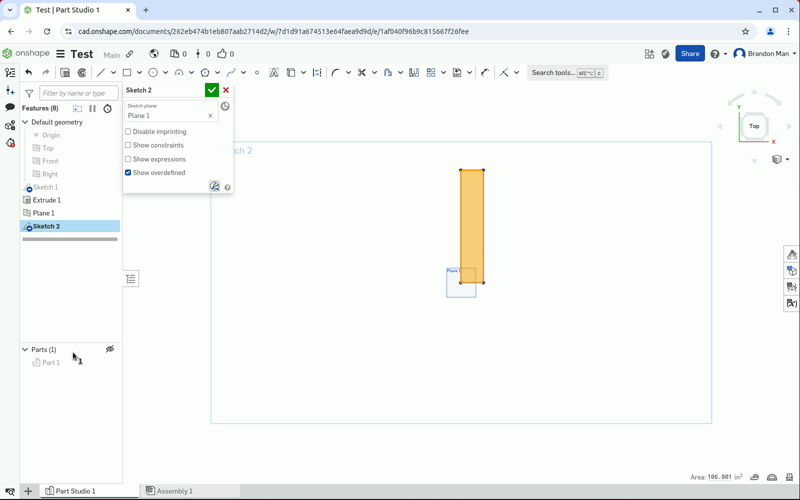
key(shift+y)
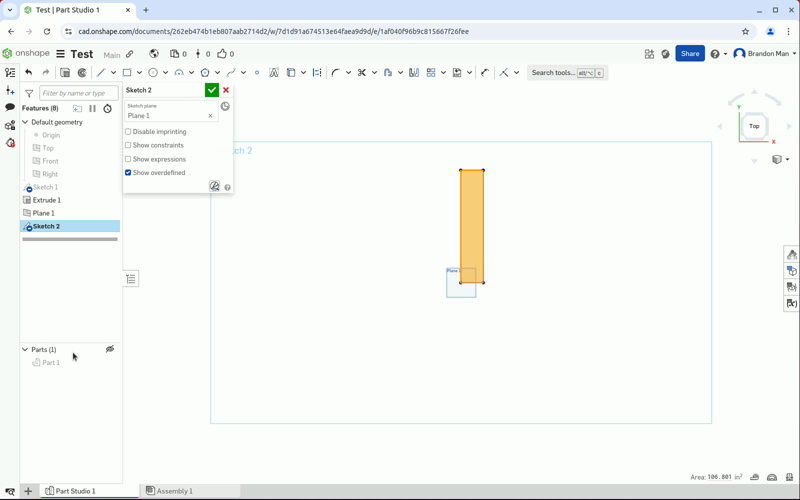
key(shift+e)
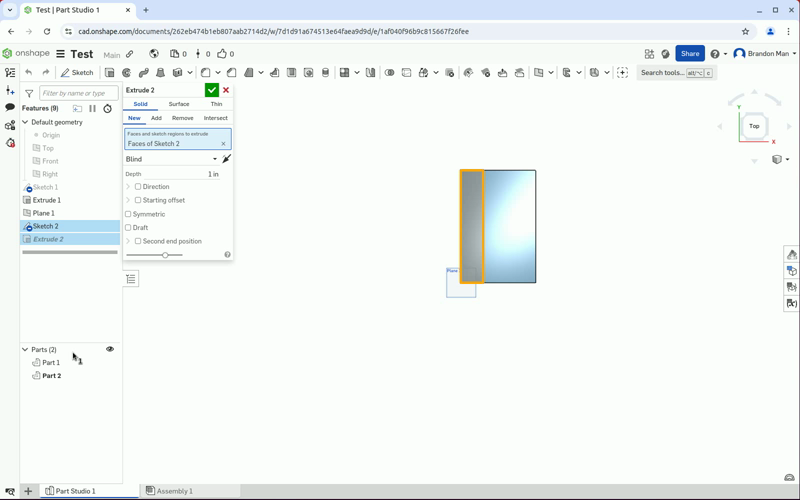
mouse_move(143, 106)
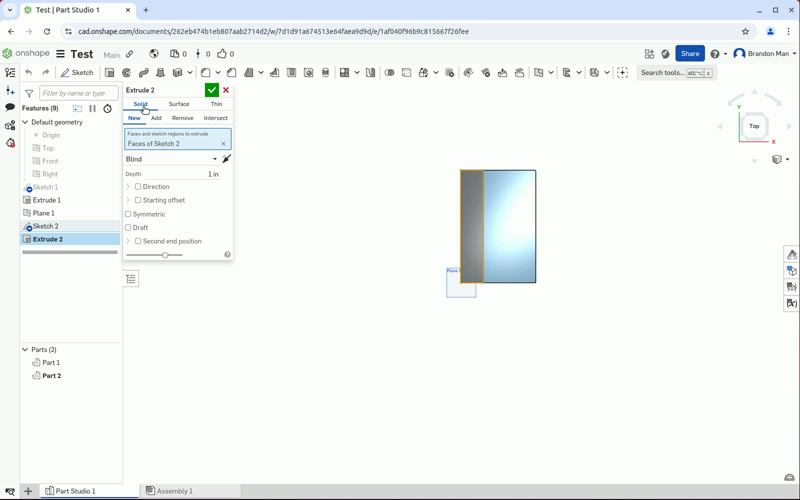
click(143, 106)
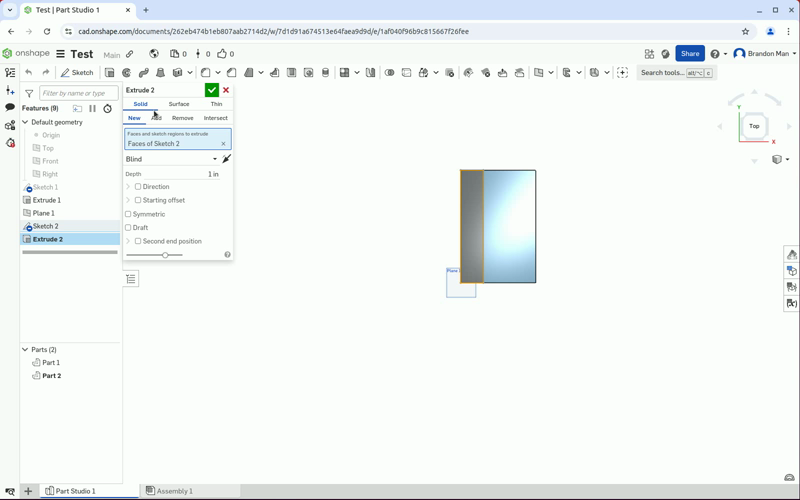
mouse_move(186, 120)
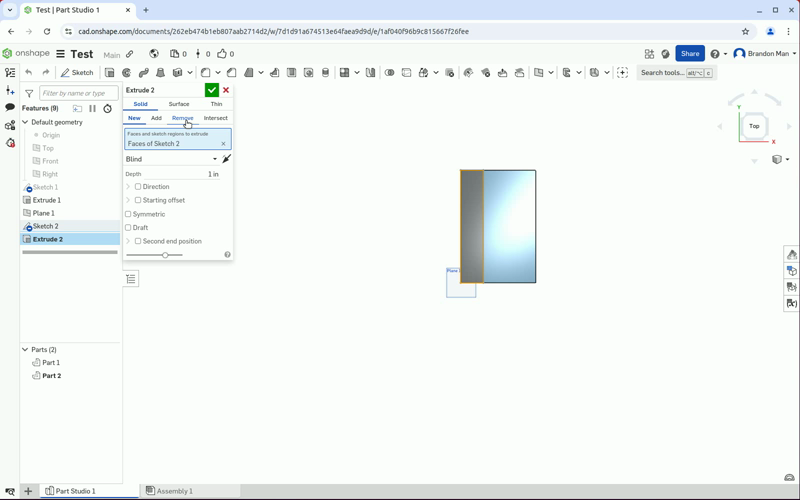
click(186, 120)
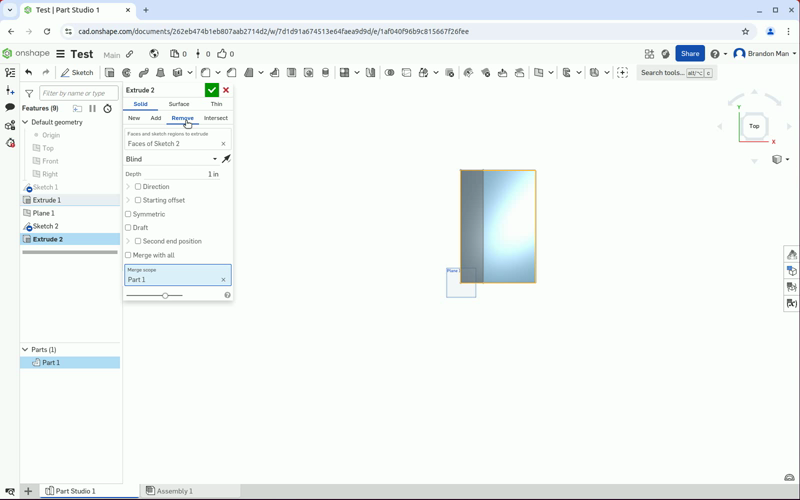
key(tab, 4)
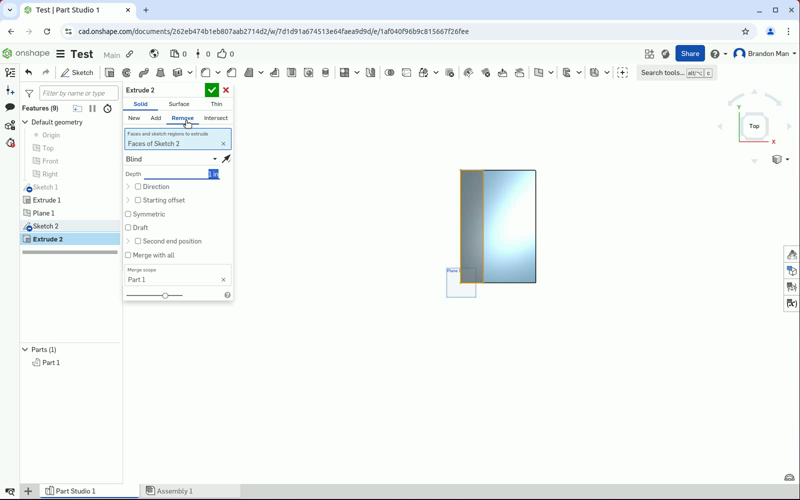
text(4.574)
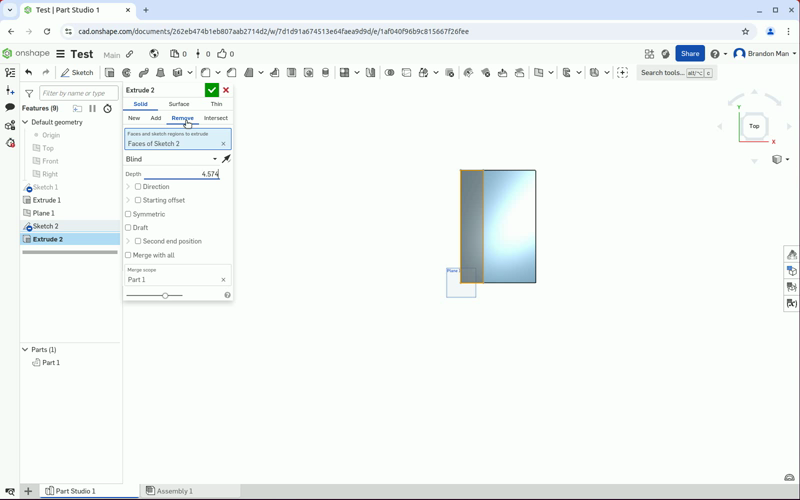
key(tab, 6)
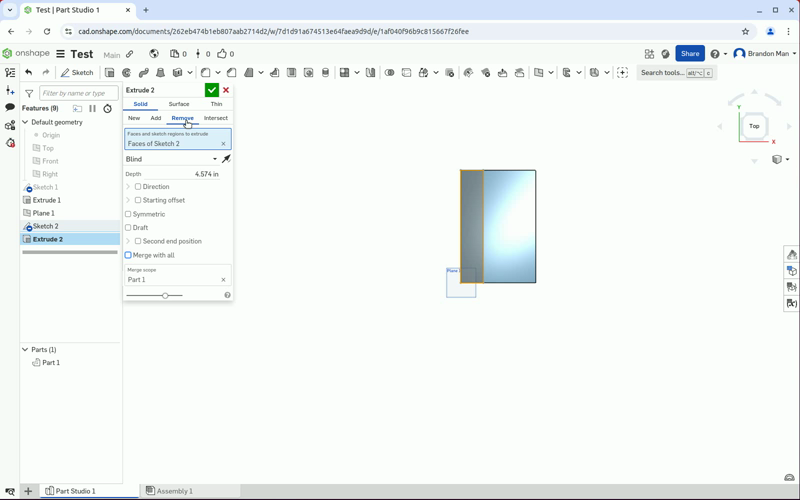
key(space)
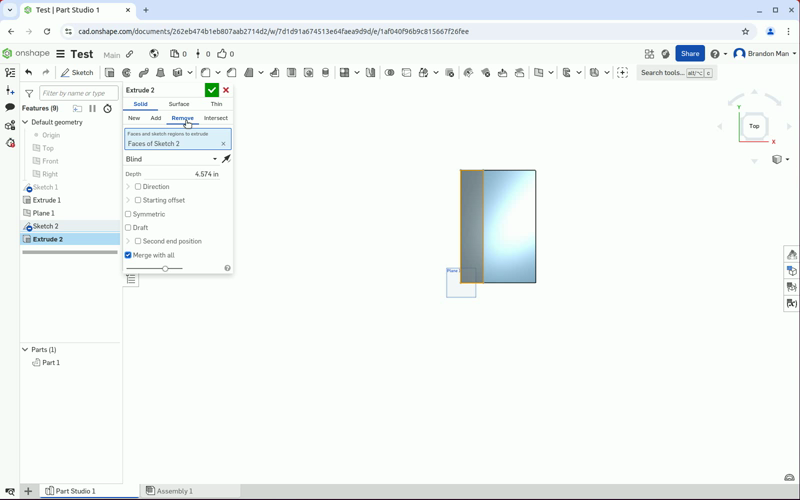
key(enter)
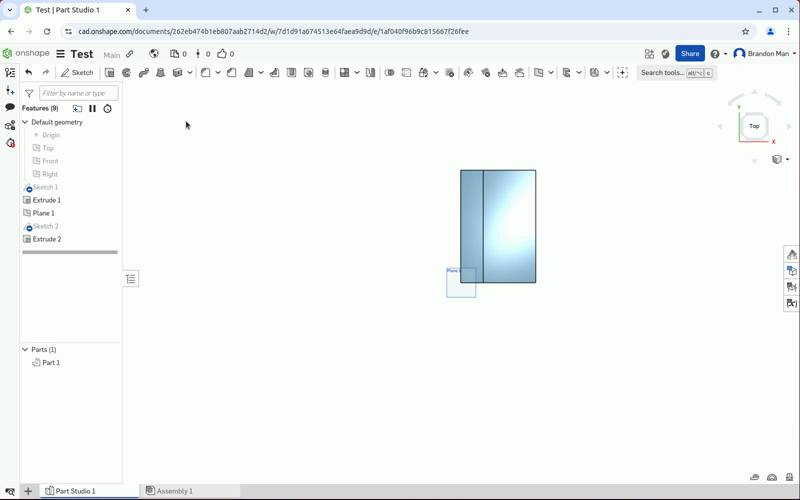
key(shift+h)
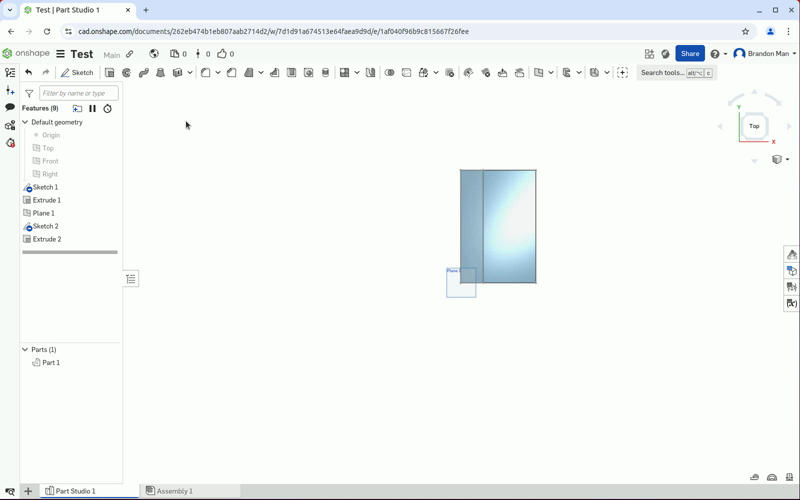
key(shift+h)
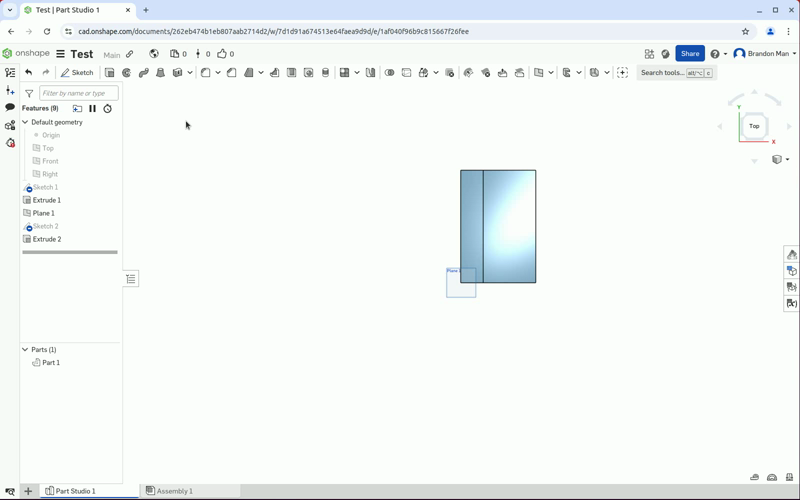
mouse_move(73, 189)
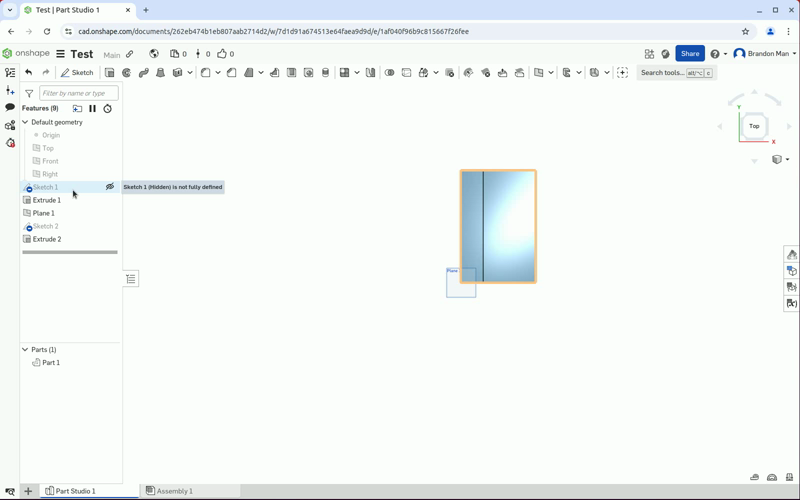
click(73, 189)
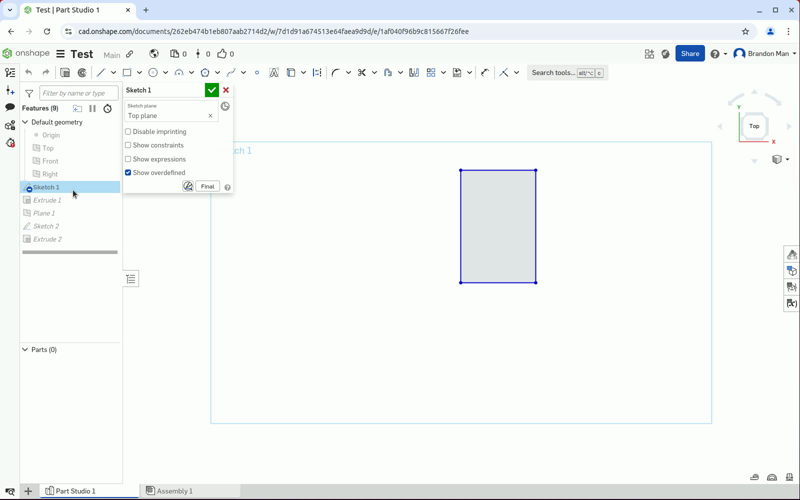
mouse_move(229, 92)
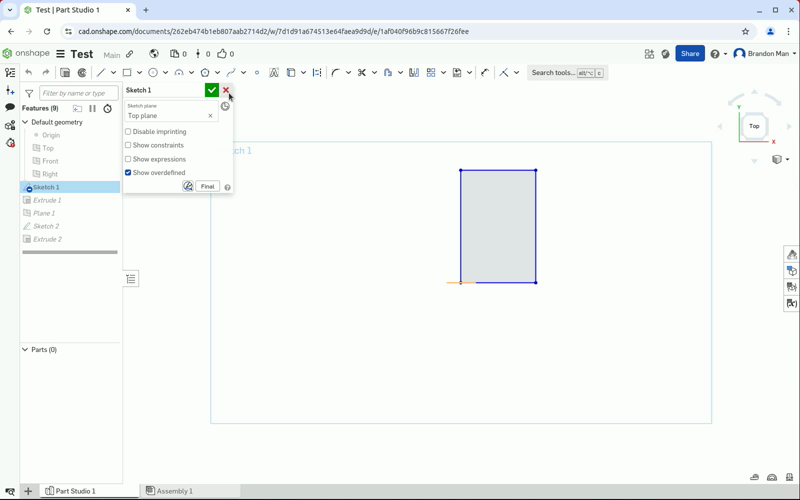
click(229, 92)
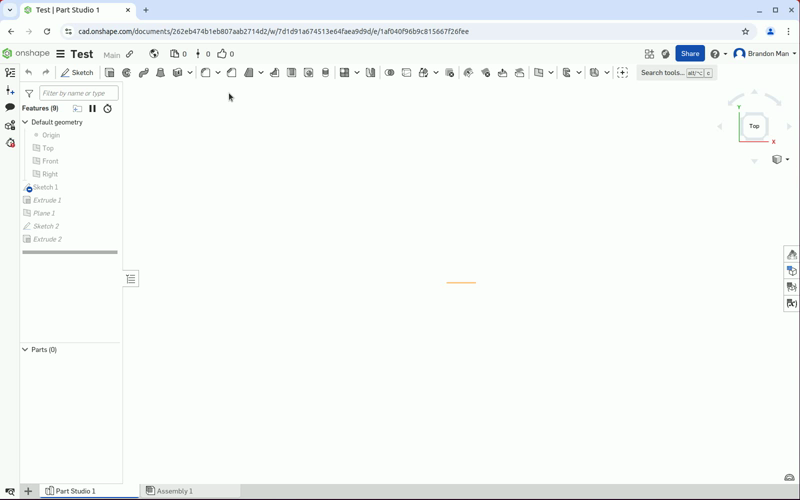
key(shift+s)
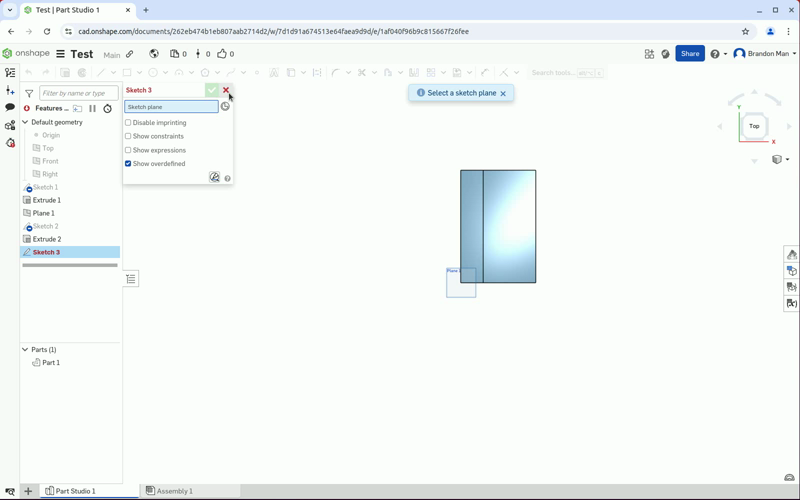
mouse_move(73, 215)
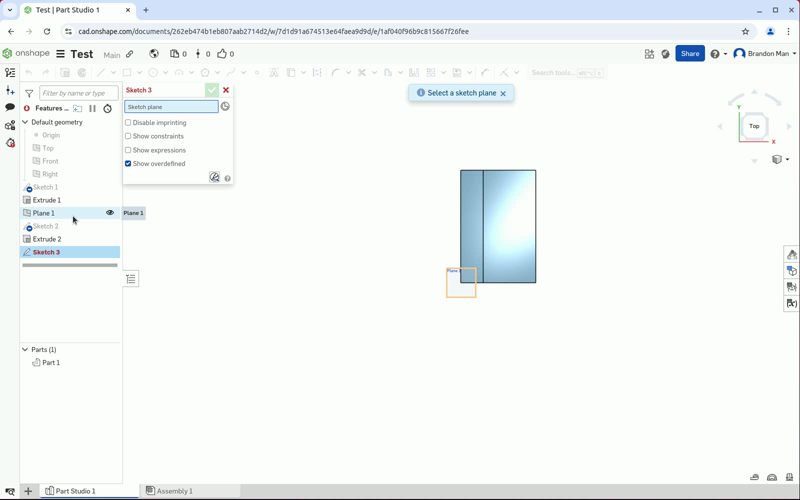
click(73, 215)
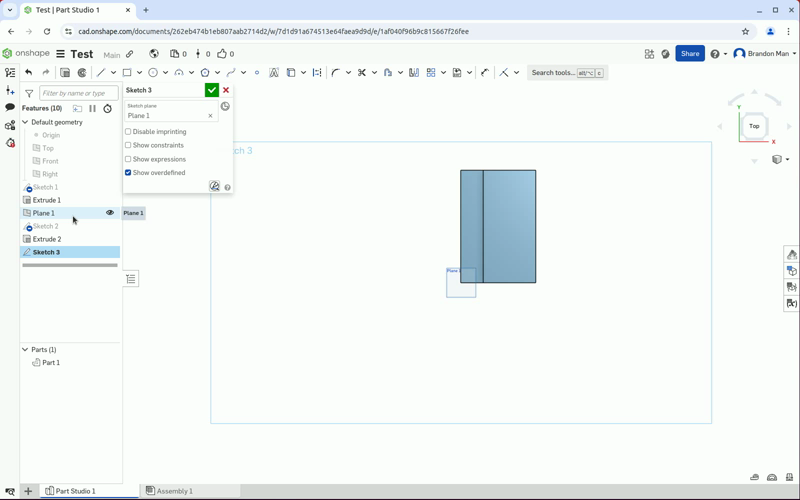
mouse_move(73, 352)
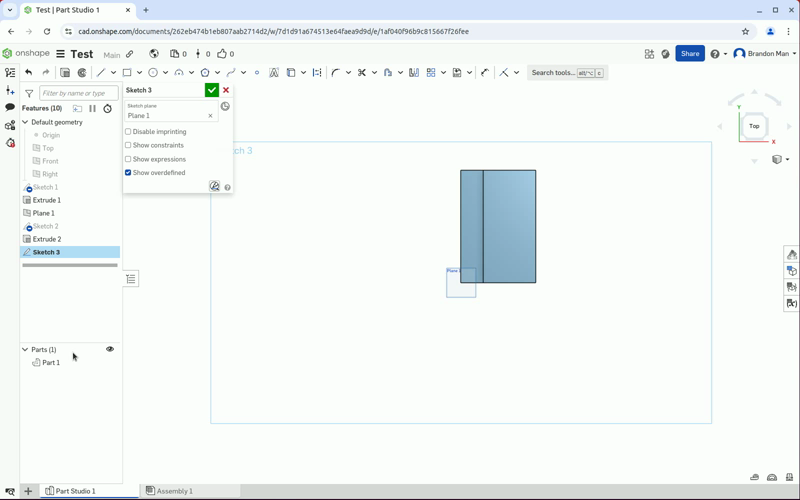
key(y)
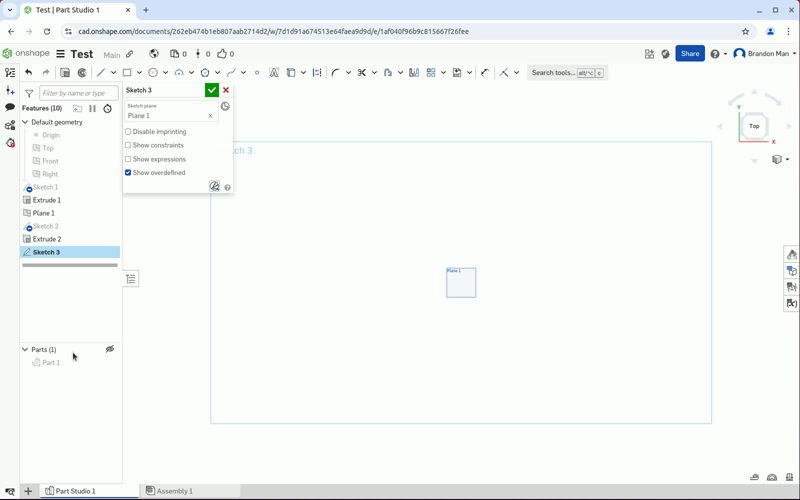
key(c)
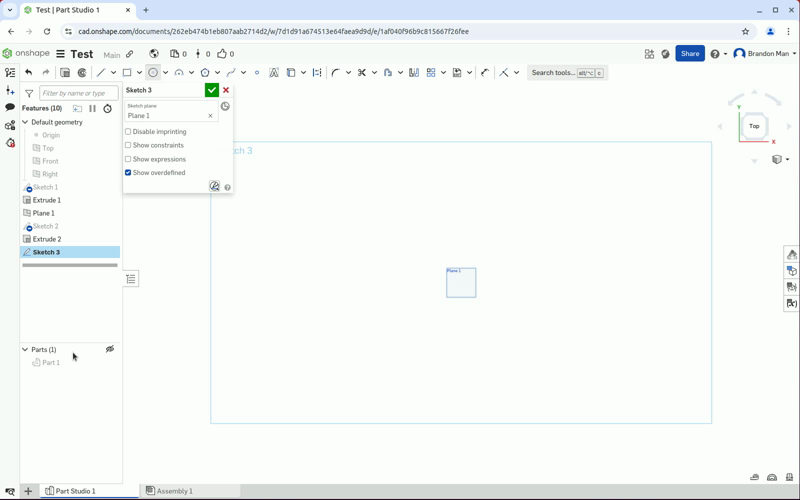
key_down(shift)
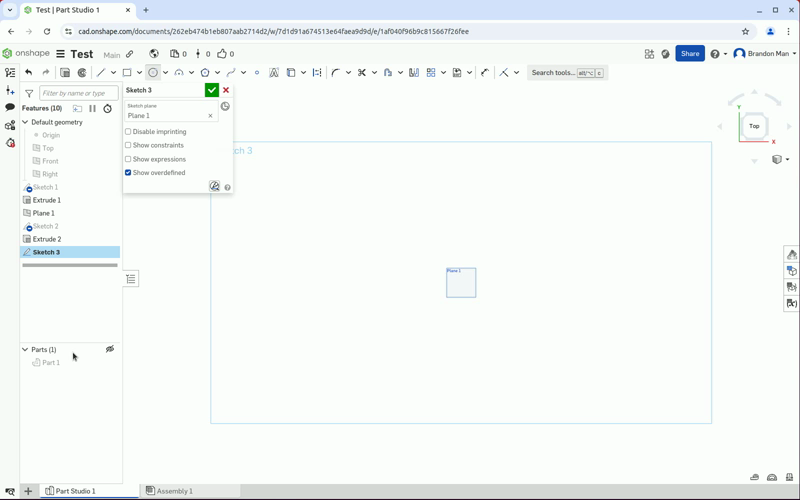
mouse_move(510, 226)
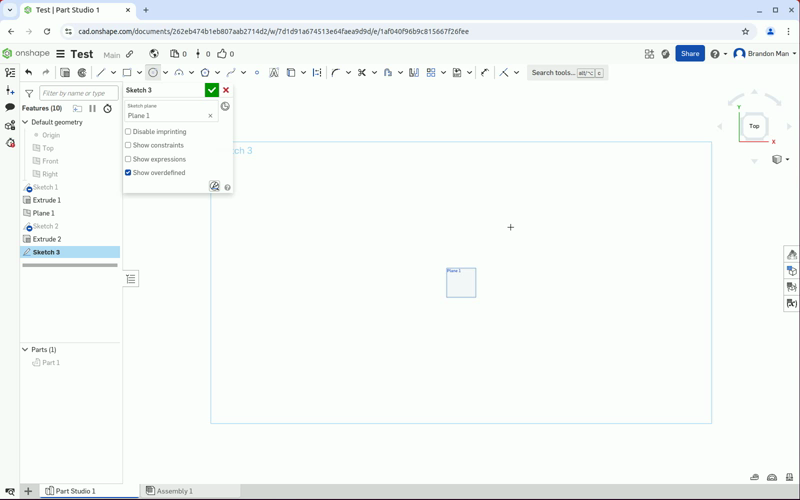
click(510, 226)
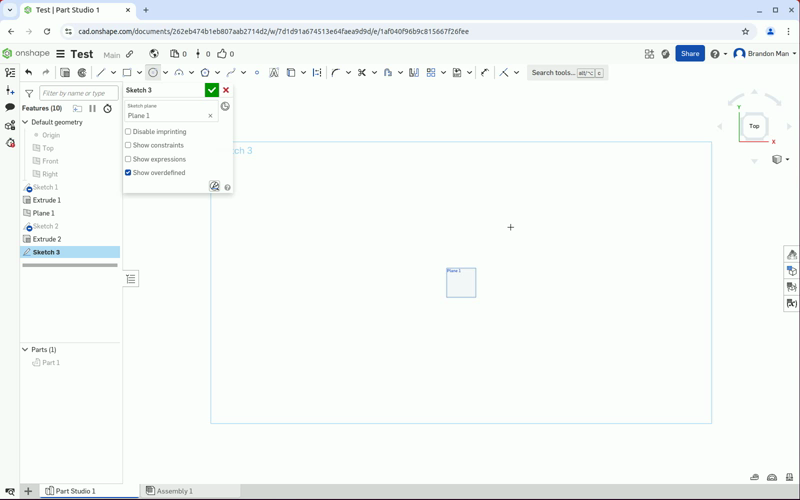
key_up(shift)
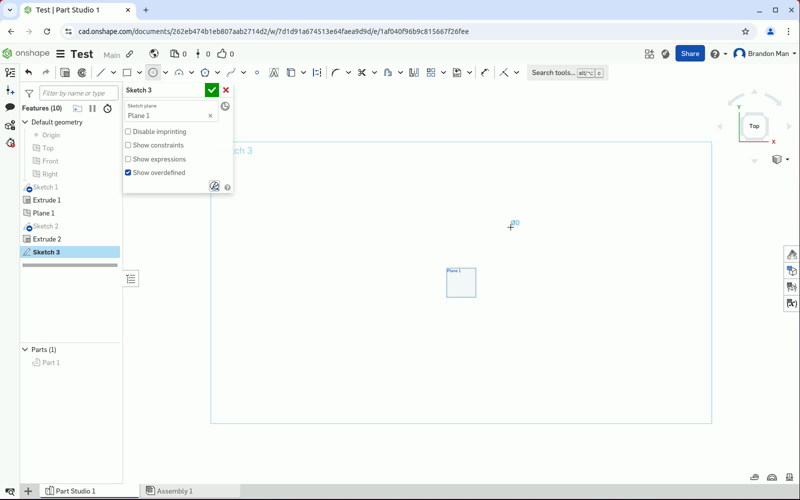
mouse_move(526, 226)
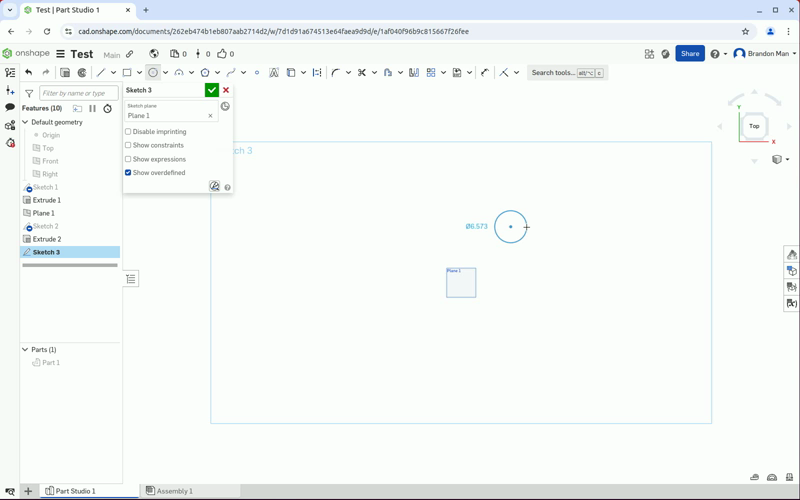
click(526, 226)
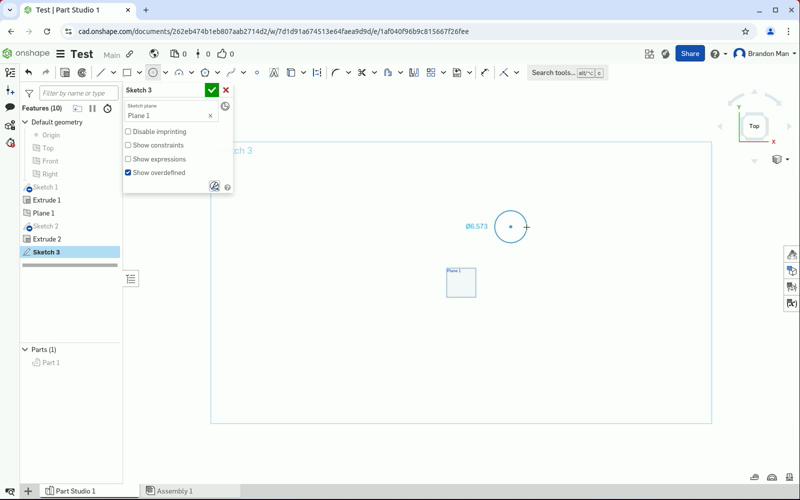
key(esc)
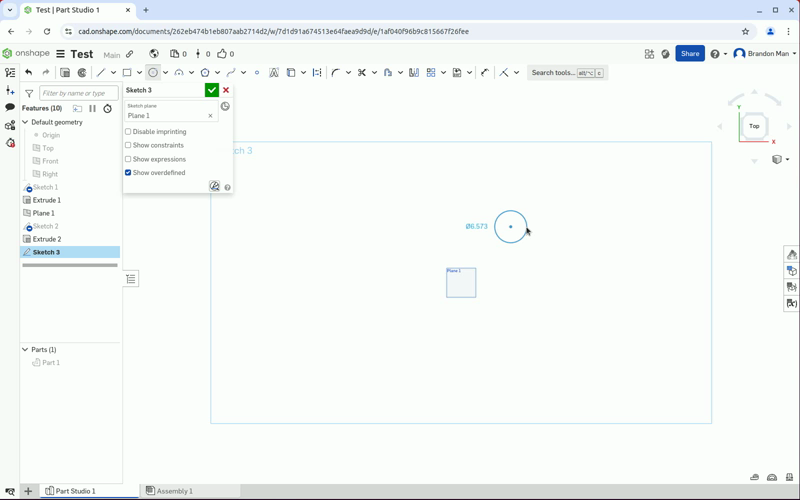
mouse_move(513, 227)
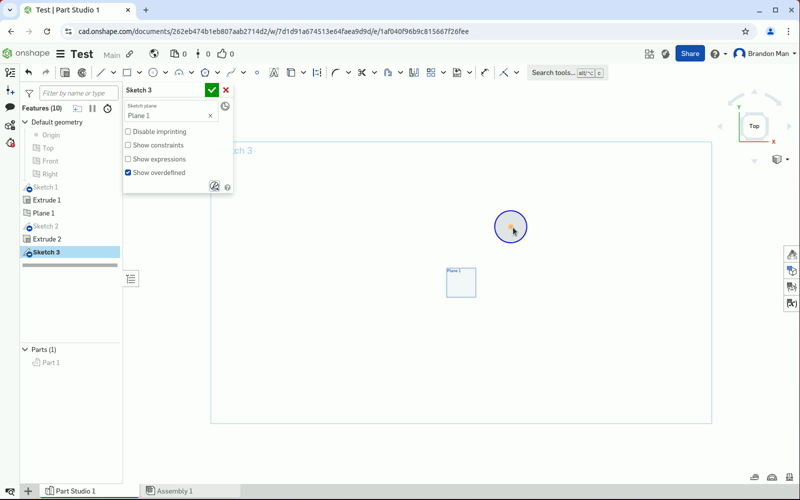
scroll(6)
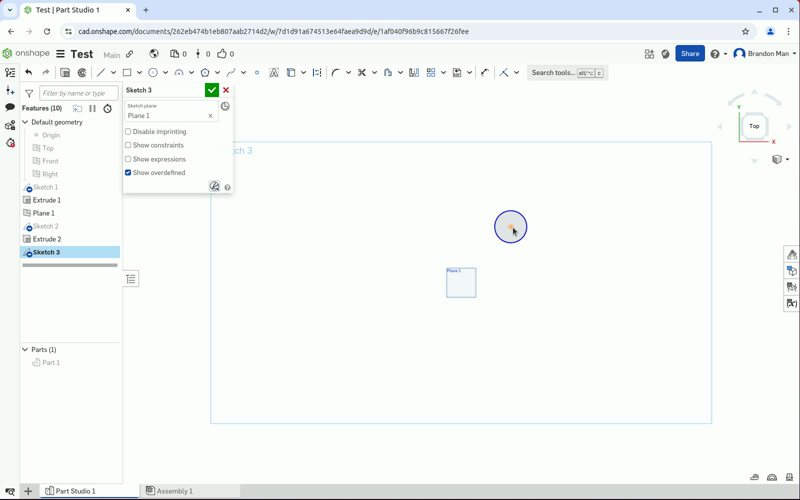
scroll(6)
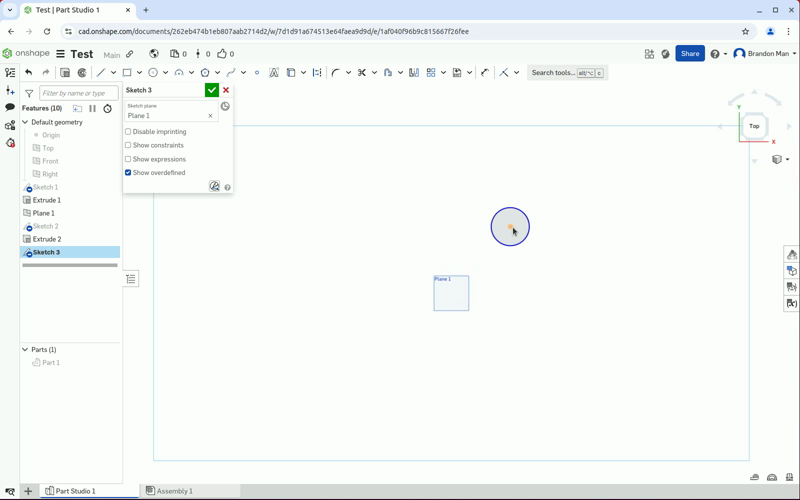
scroll(6)
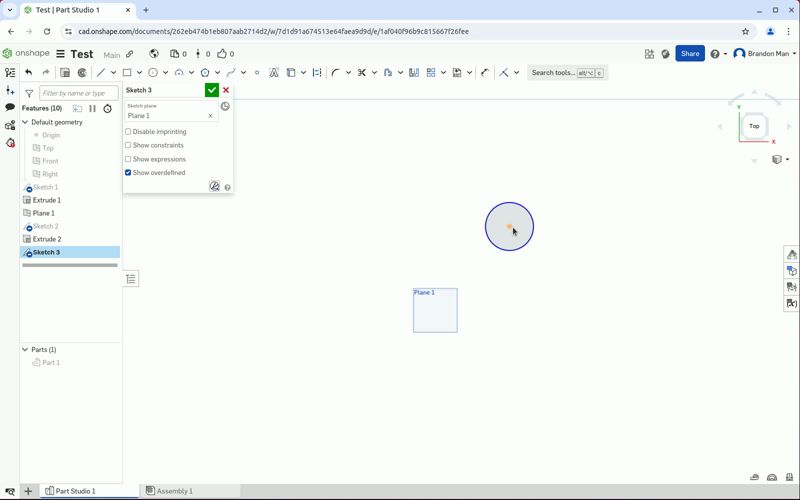
scroll(6)
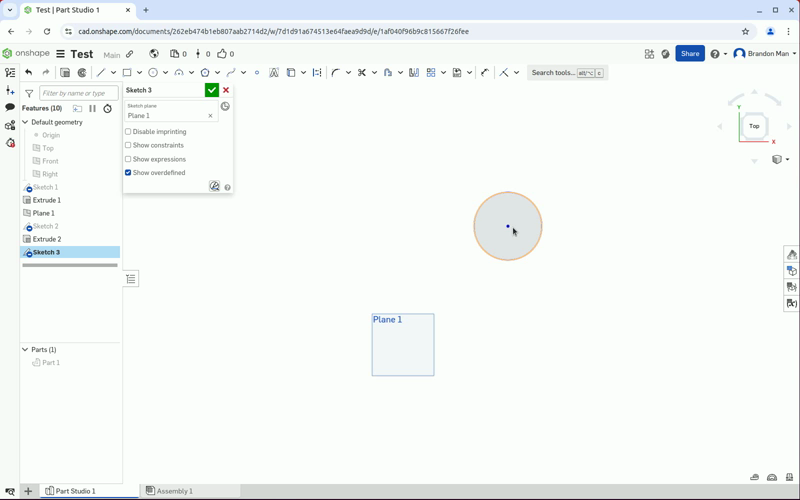
scroll(6)
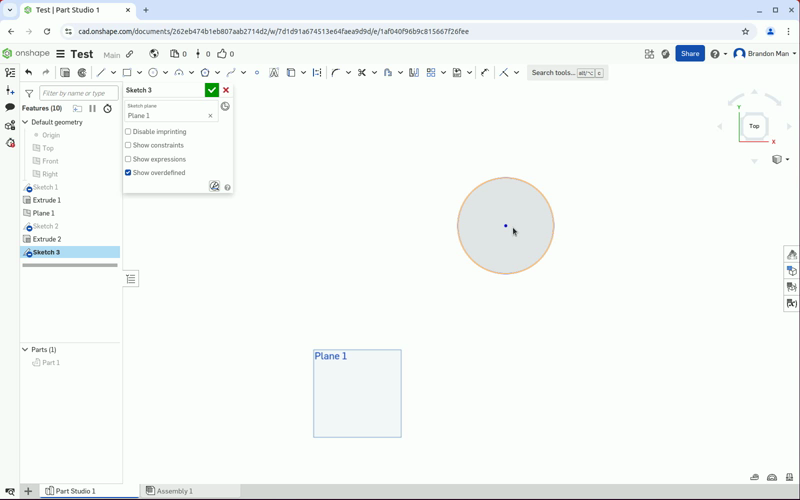
scroll(6)
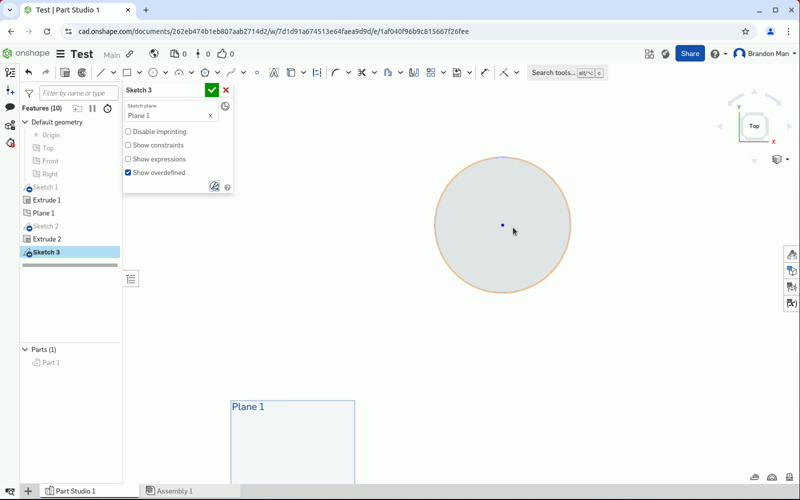
scroll(6)
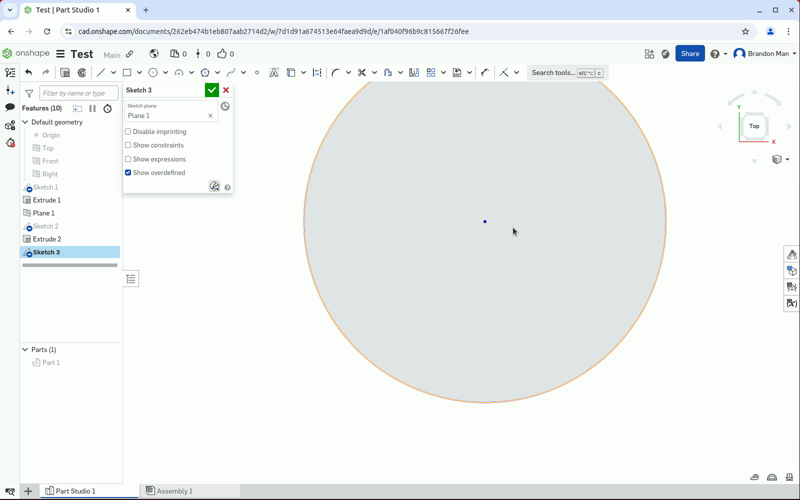
click(513, 227)
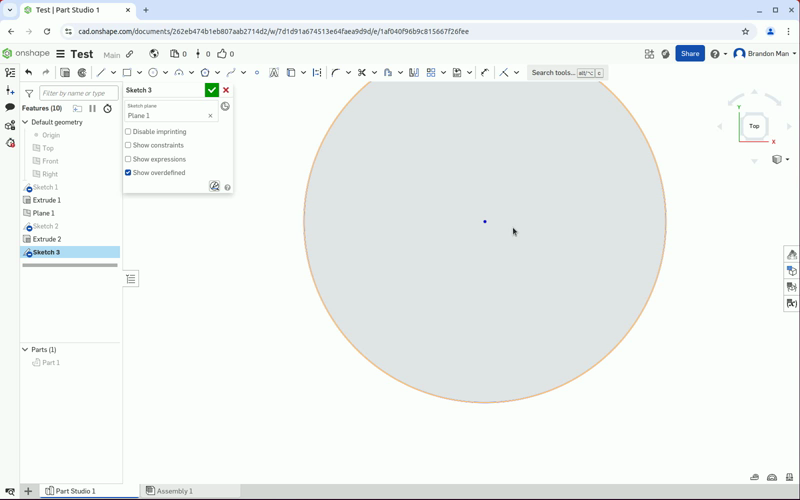
scroll(-6)
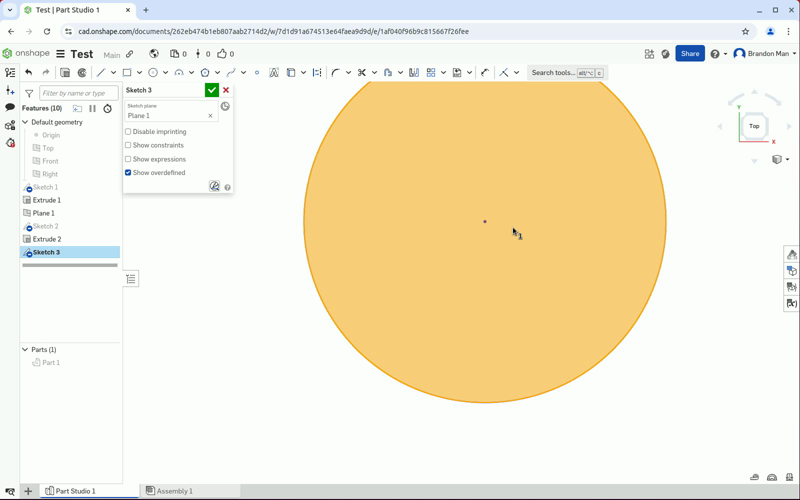
scroll(-6)
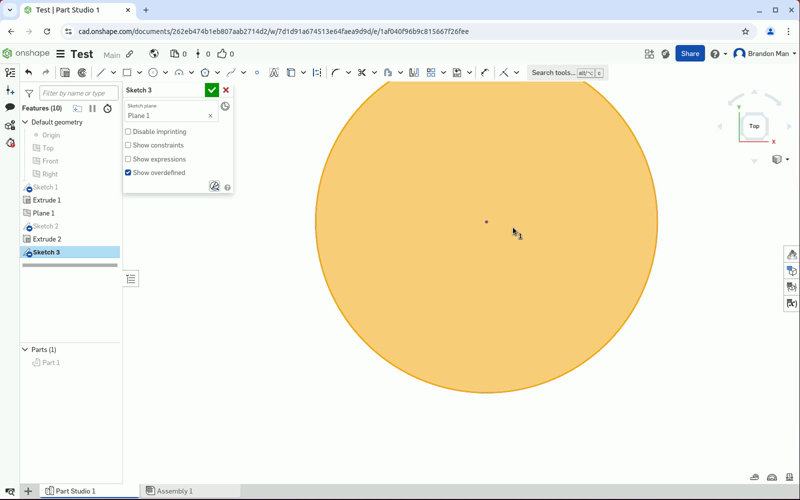
scroll(-6)
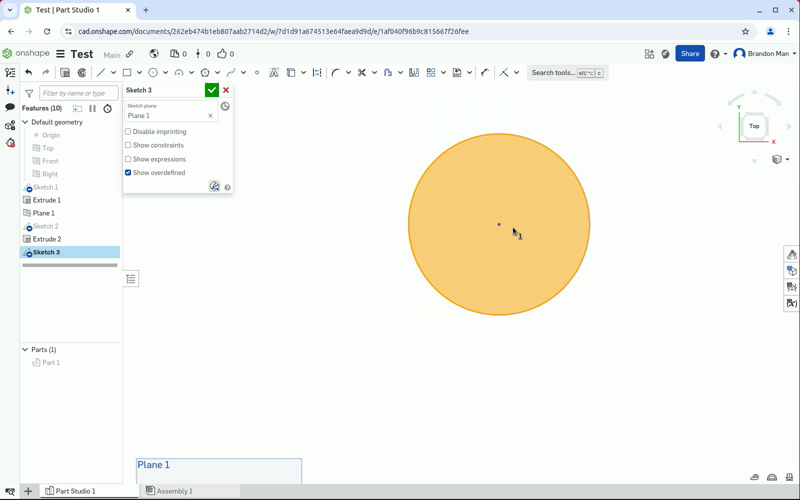
scroll(-6)
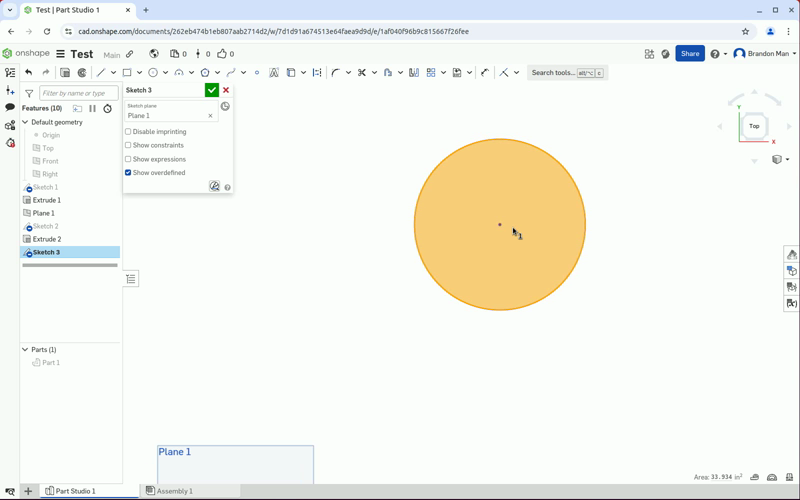
scroll(-6)
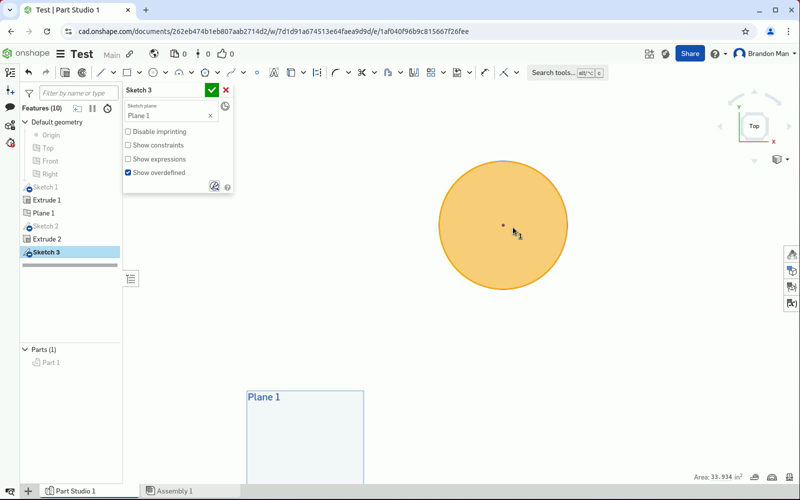
scroll(-6)
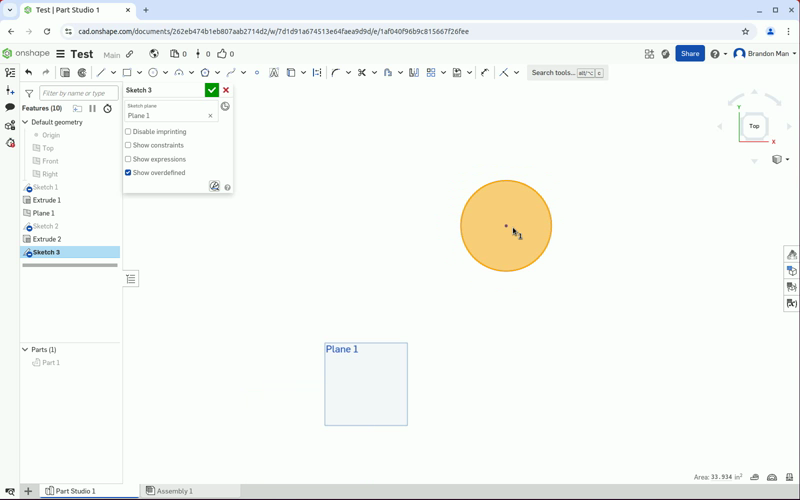
scroll(-6)
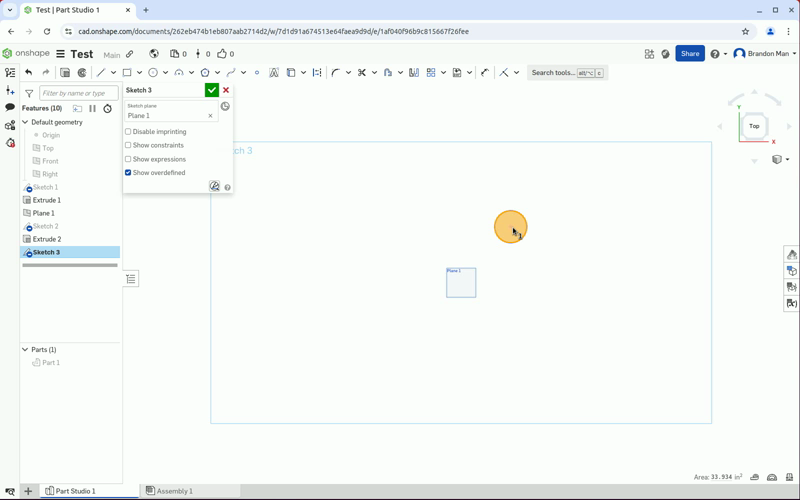
mouse_move(73, 352)
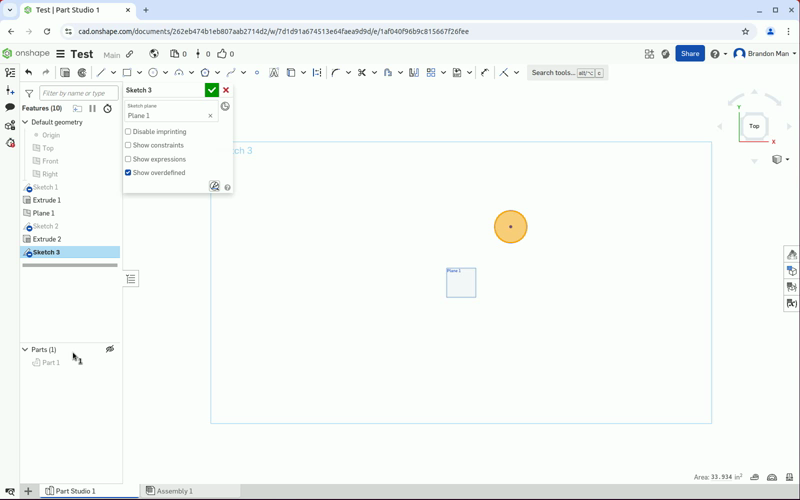
key(shift+y)
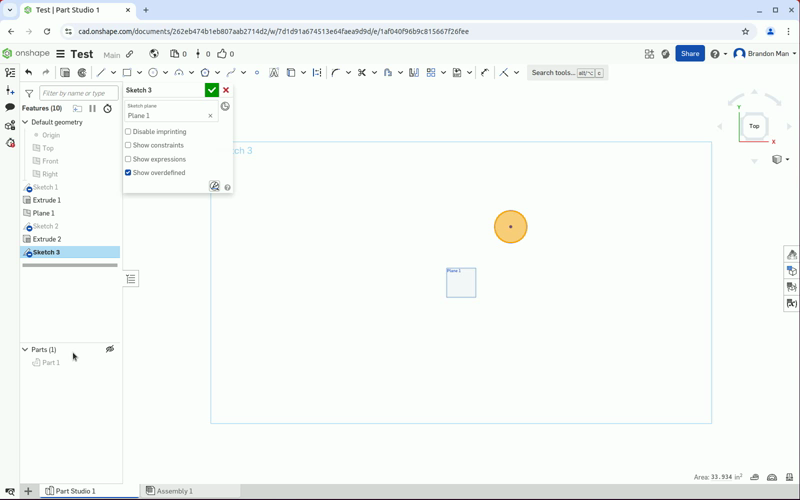
key(shift+e)
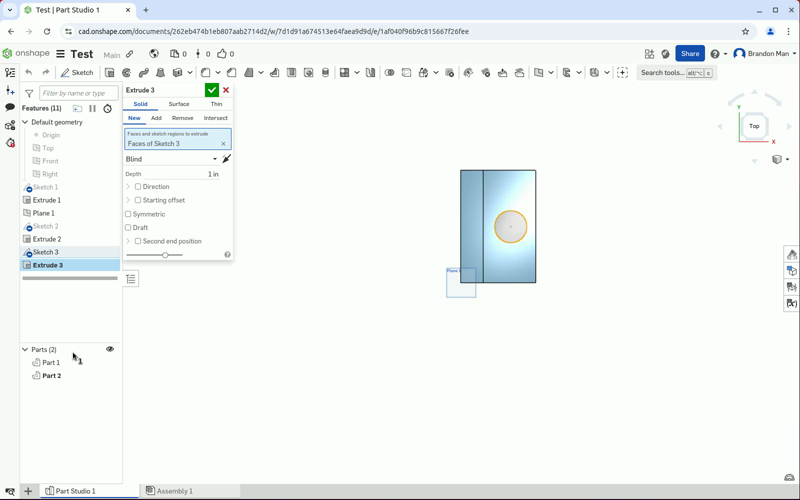
mouse_move(143, 106)
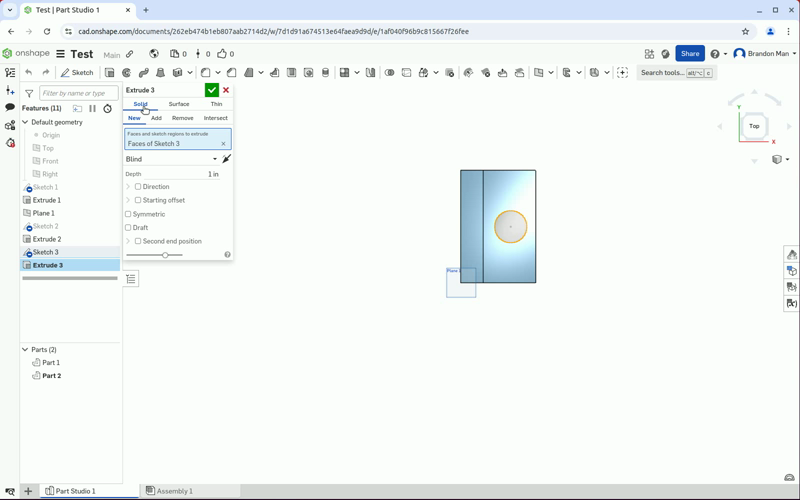
click(143, 106)
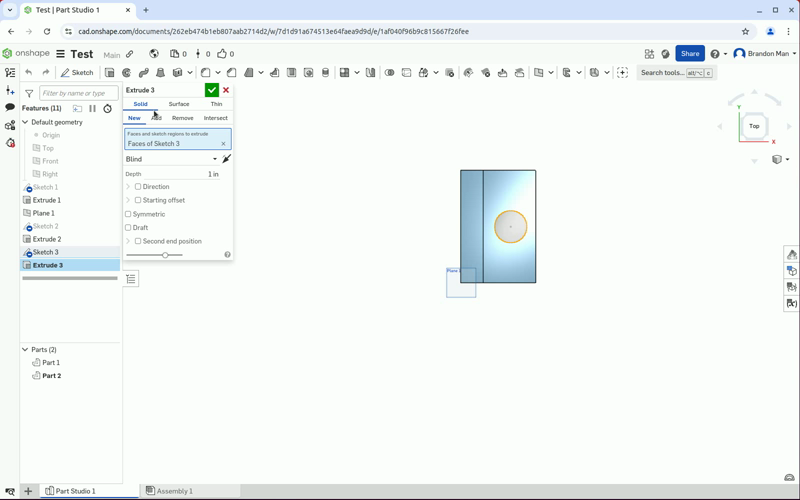
mouse_move(186, 120)
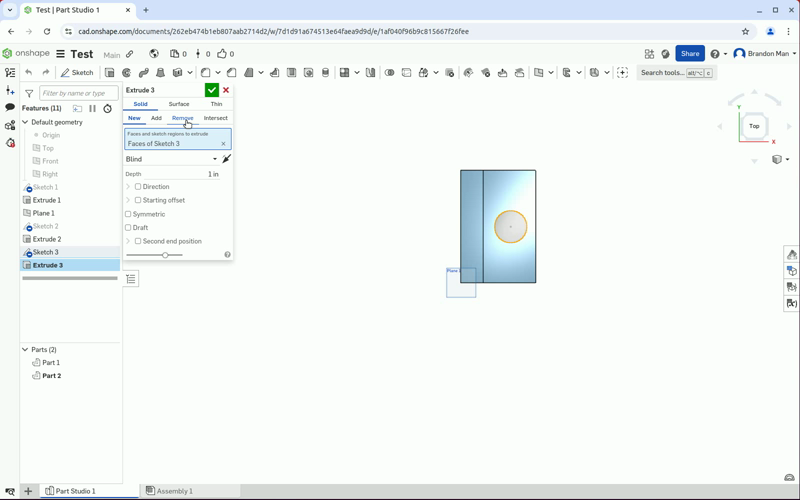
click(186, 120)
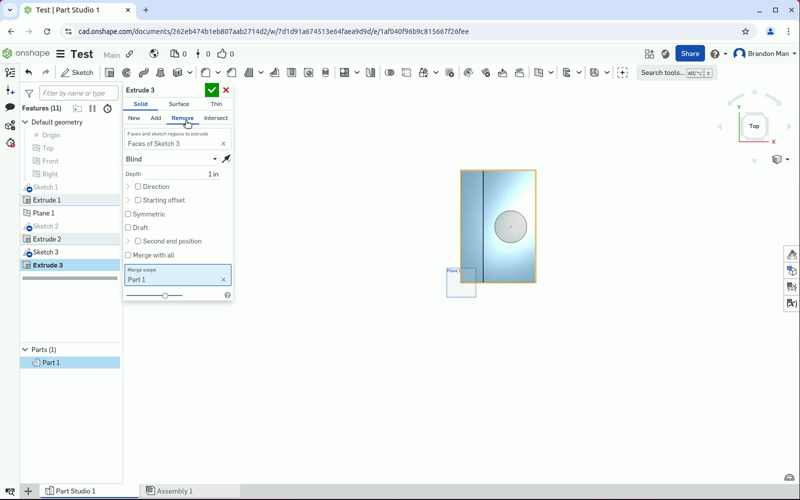
key(tab, 4)
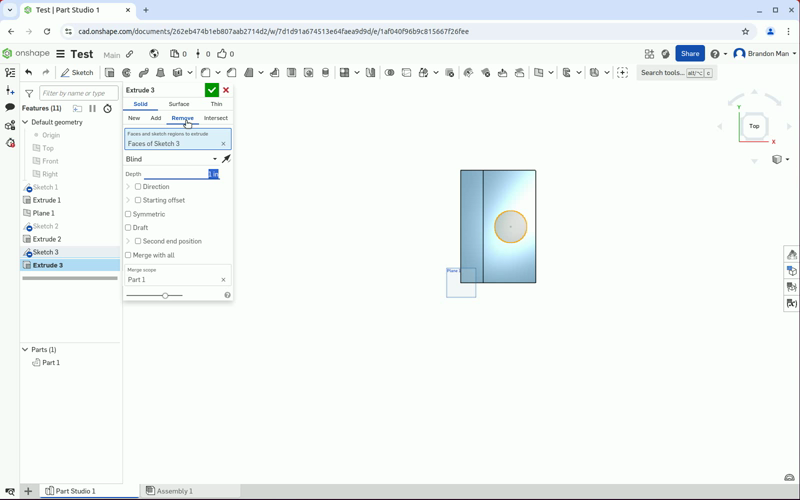
text(30.811)
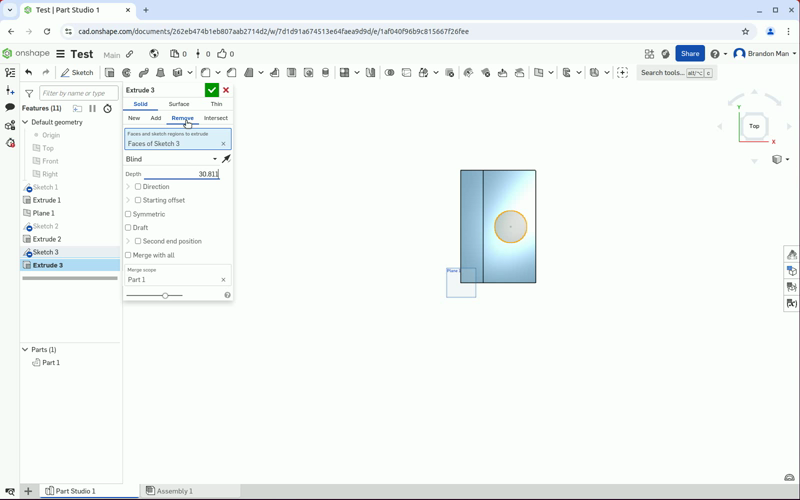
key(tab, 6)
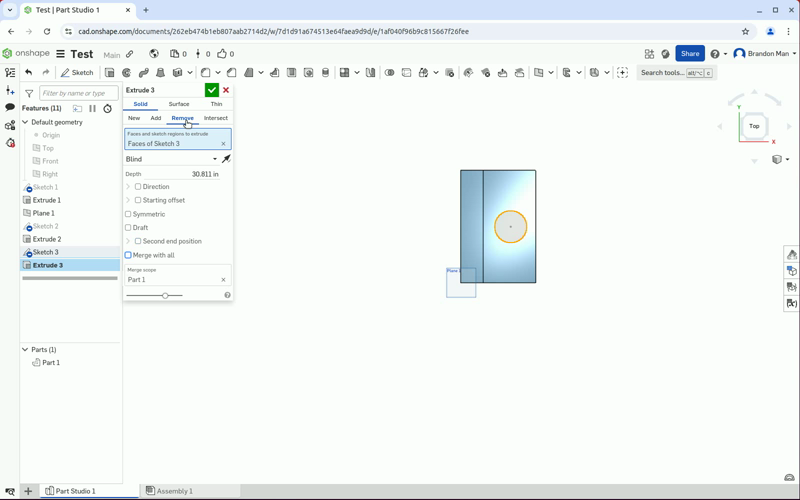
key(space)
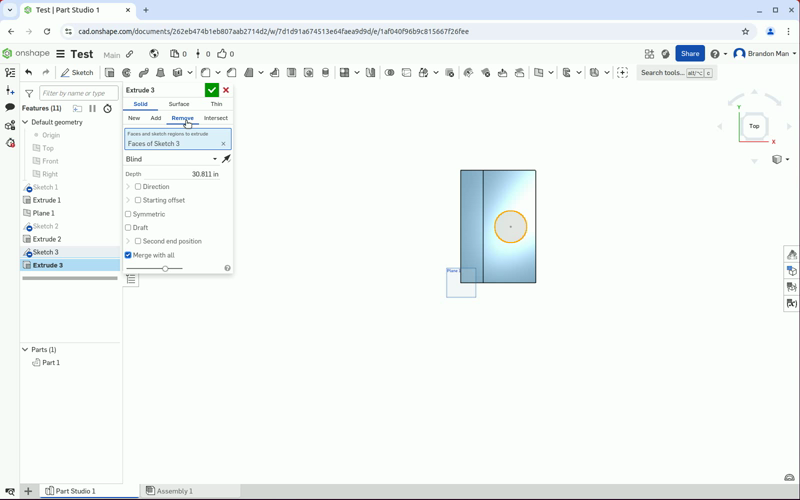
key(enter)
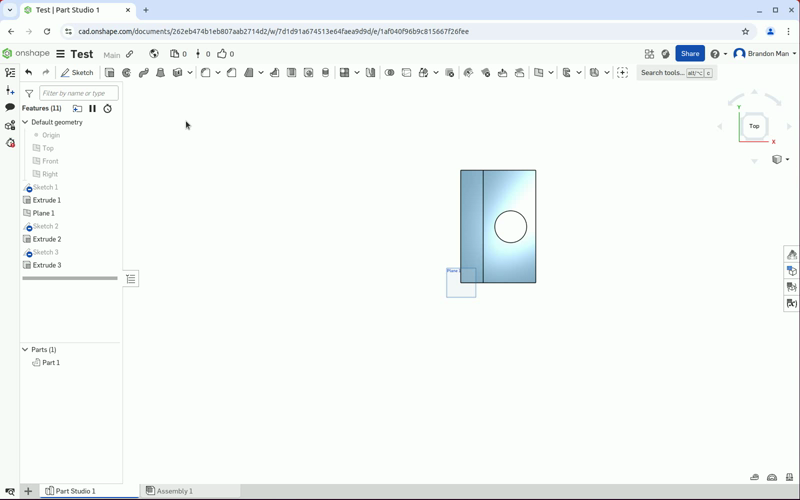
key(shift+h)
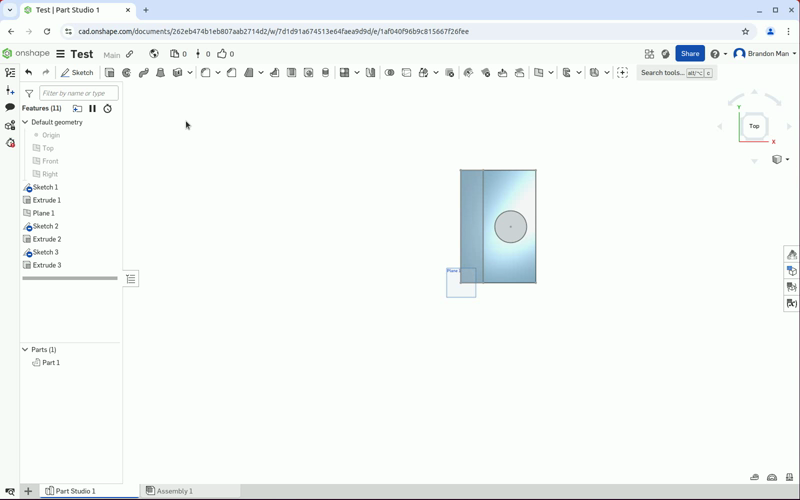
key(shift+h)
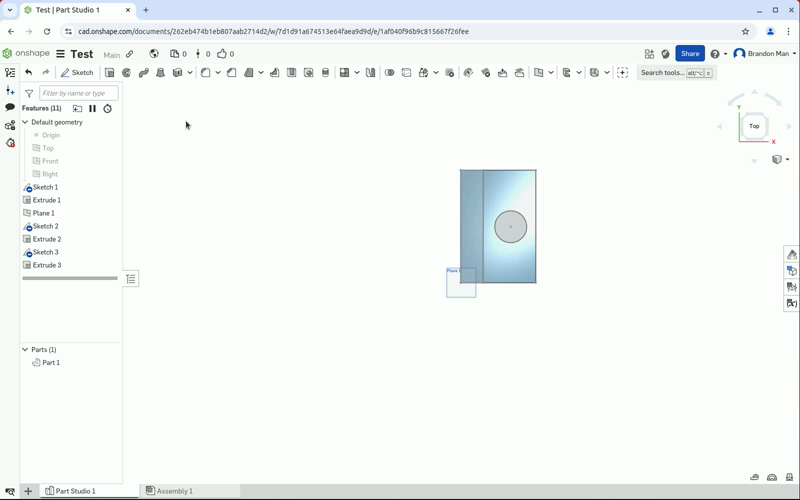
key(shift+7)
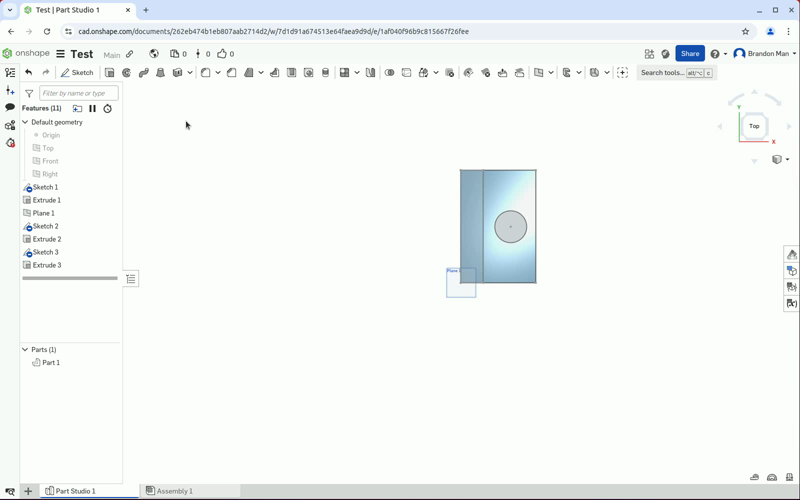
key(up, 3)
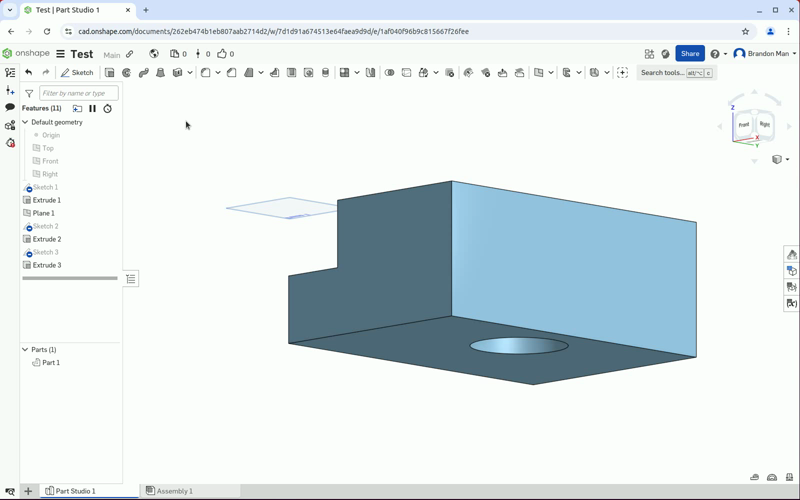
key(left, 3)
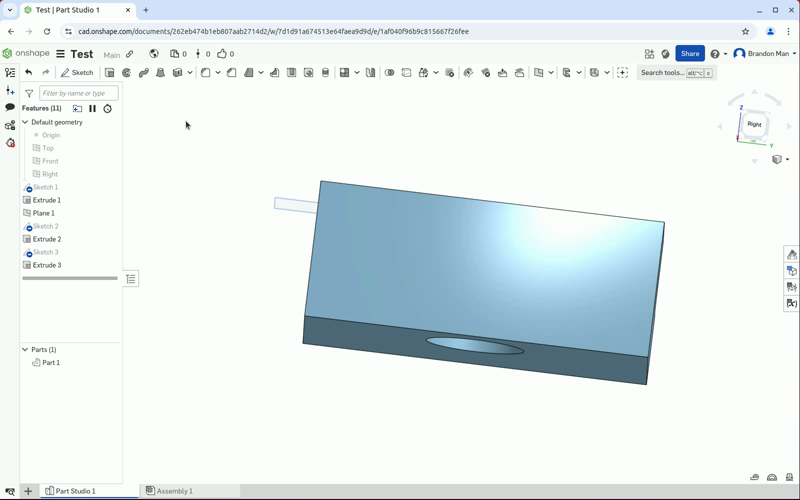
key(right, 3)
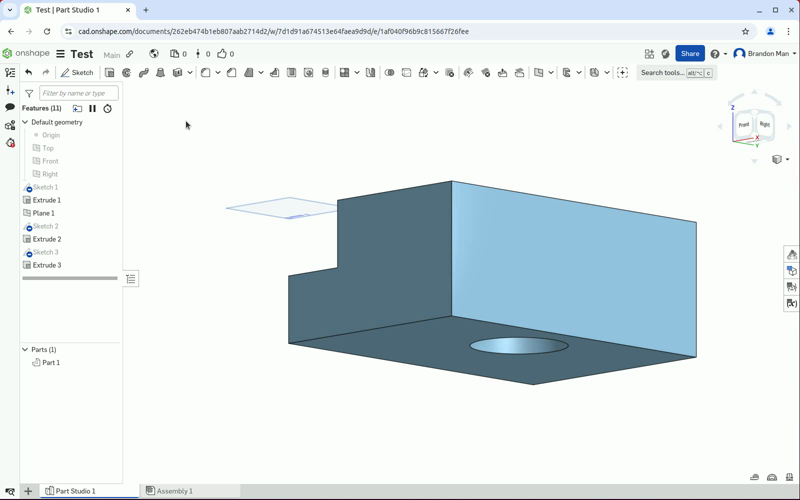
key(down, 3)
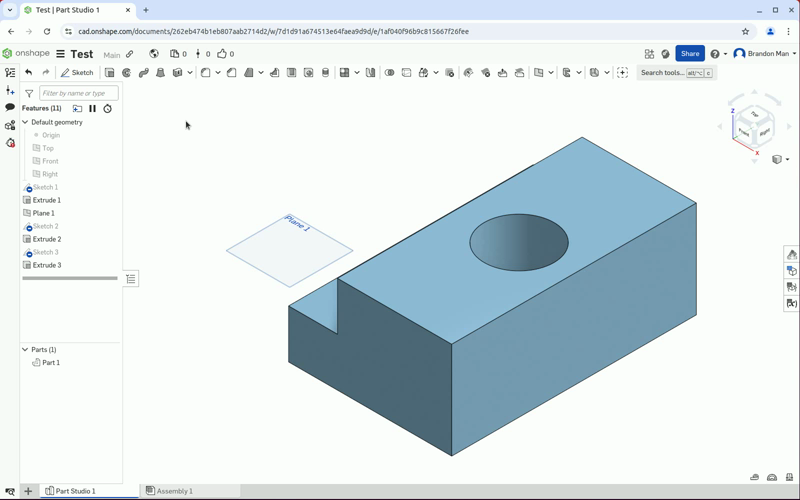
mouse_move(73, 189)
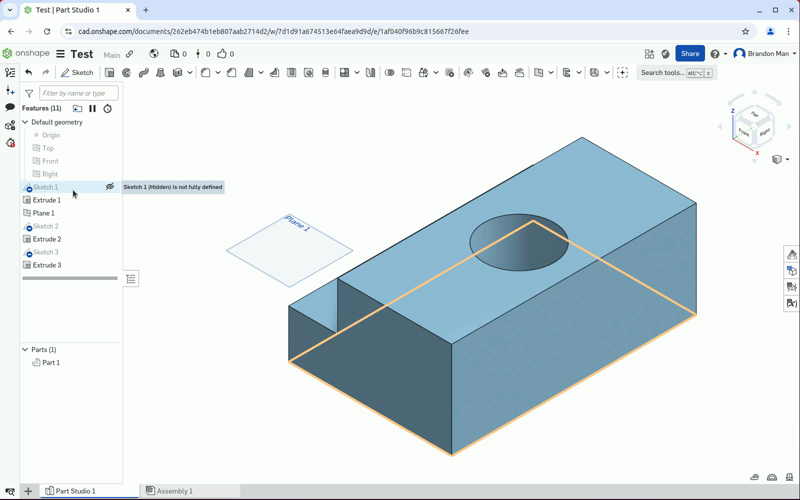
click(73, 189)